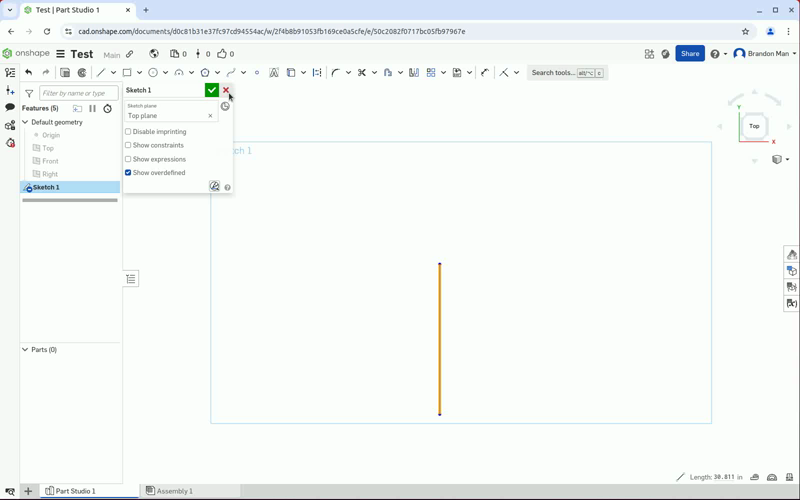
key(shift+h)
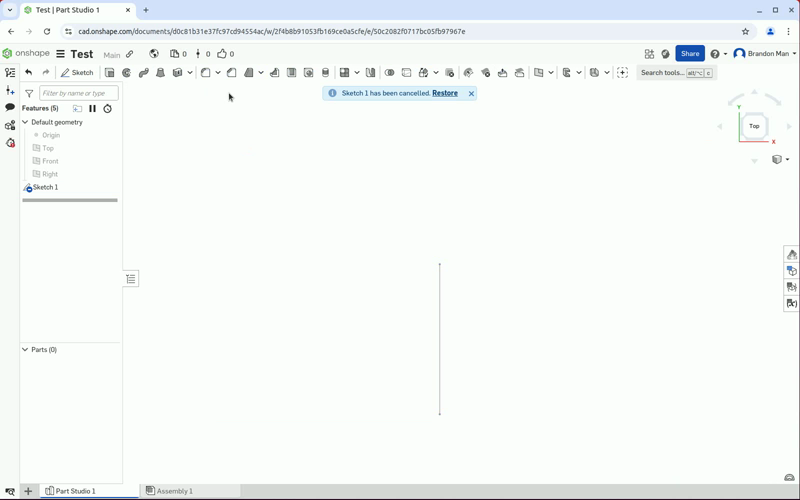
key(shift+s)
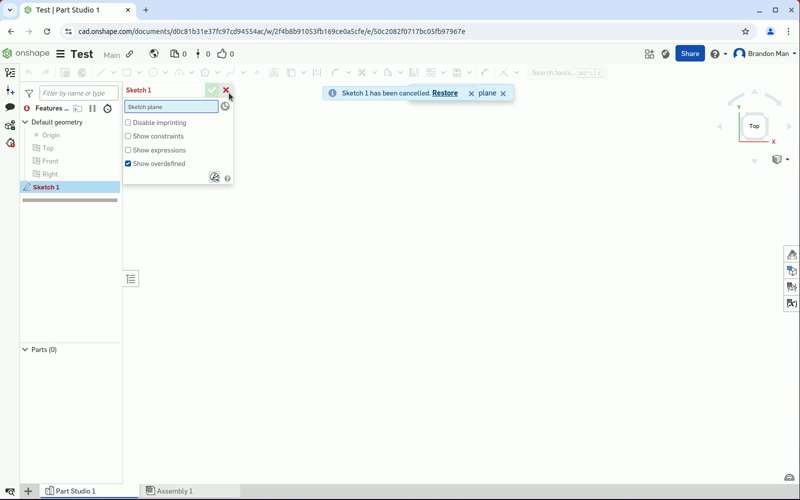
mouse_move(73, 150)
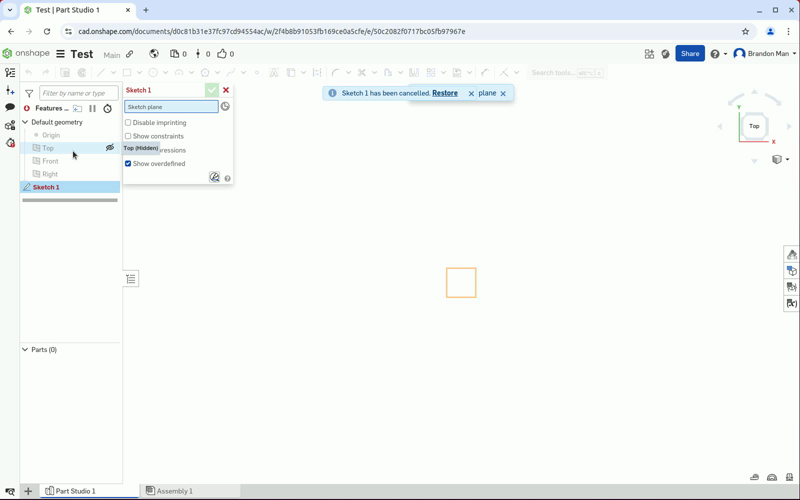
click(73, 150)
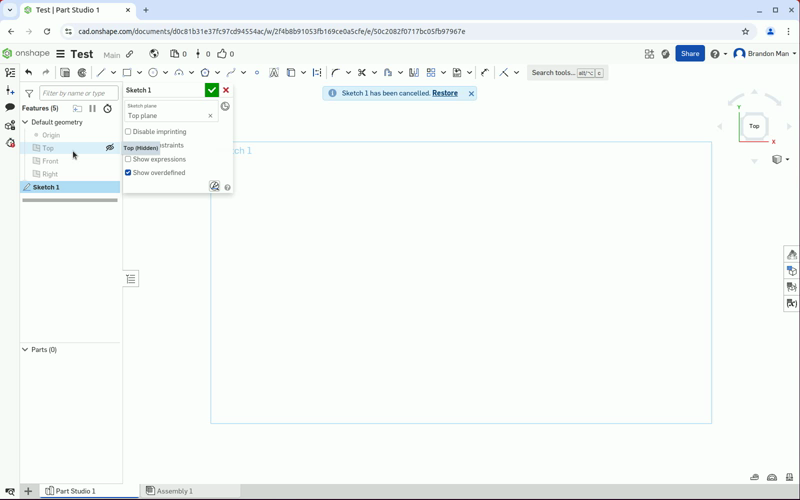
mouse_move(73, 352)
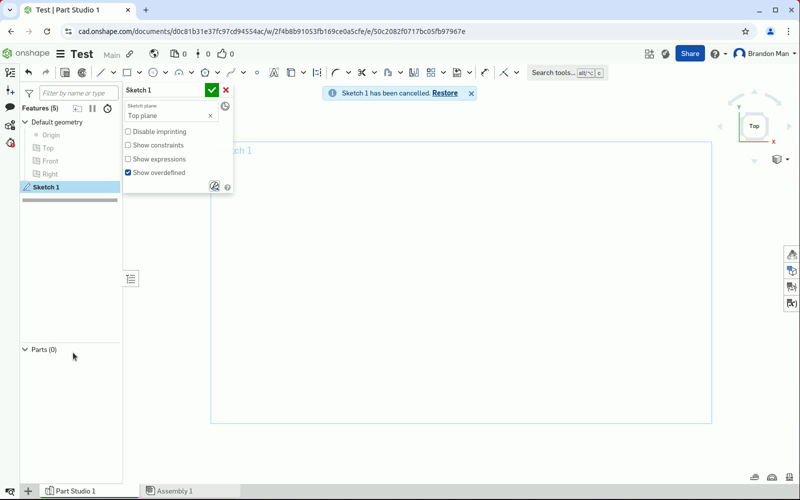
key(y)
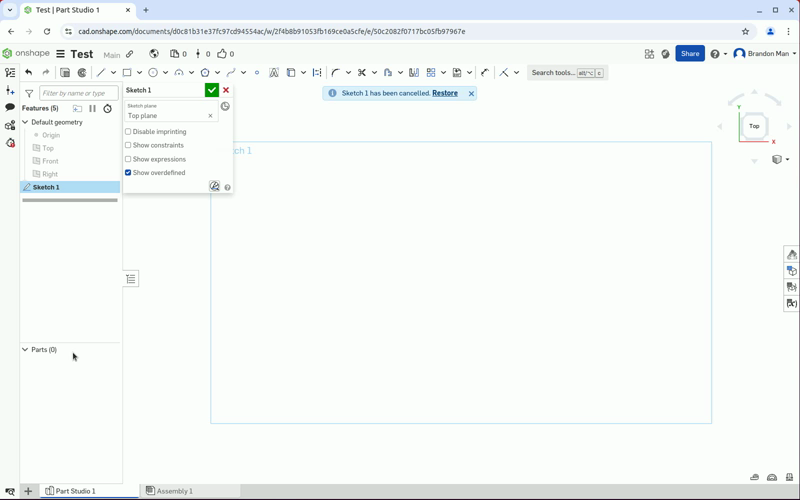
key(c)
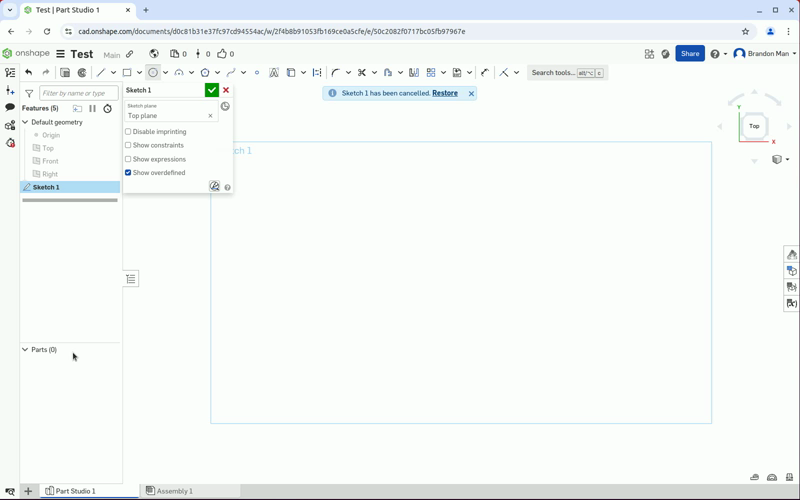
key_down(shift)
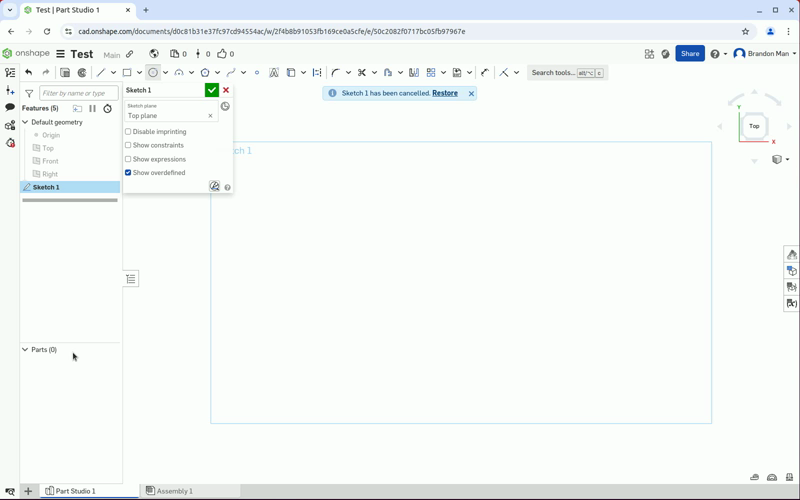
mouse_move(461, 282)
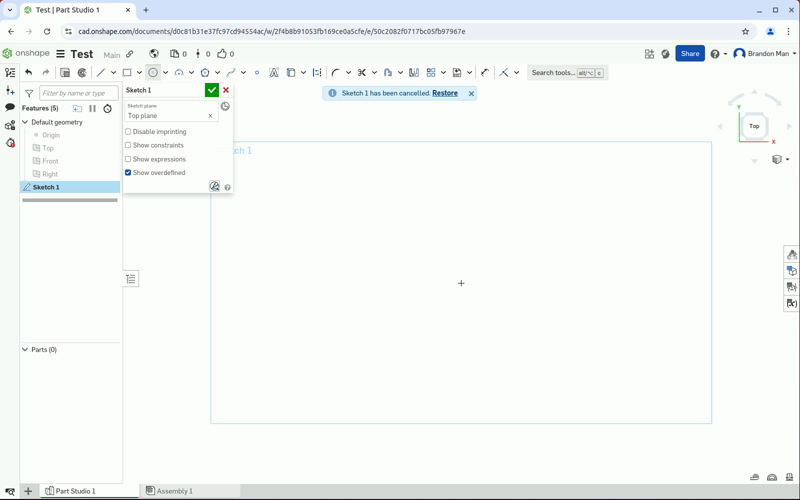
click(461, 282)
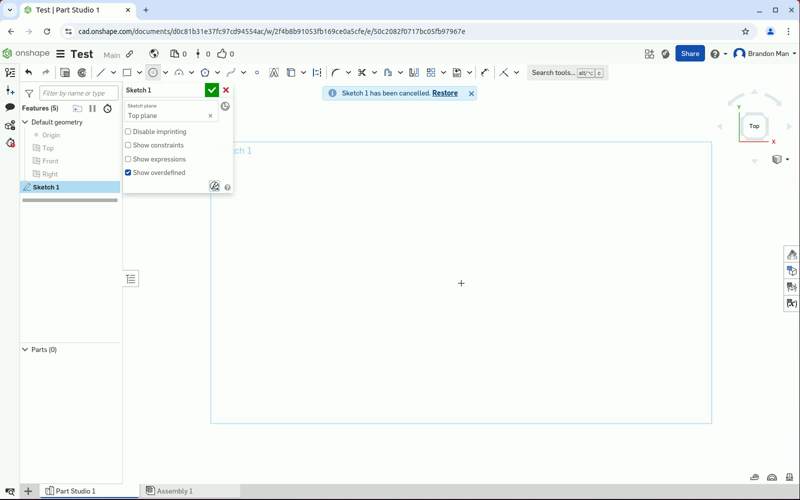
key_up(shift)
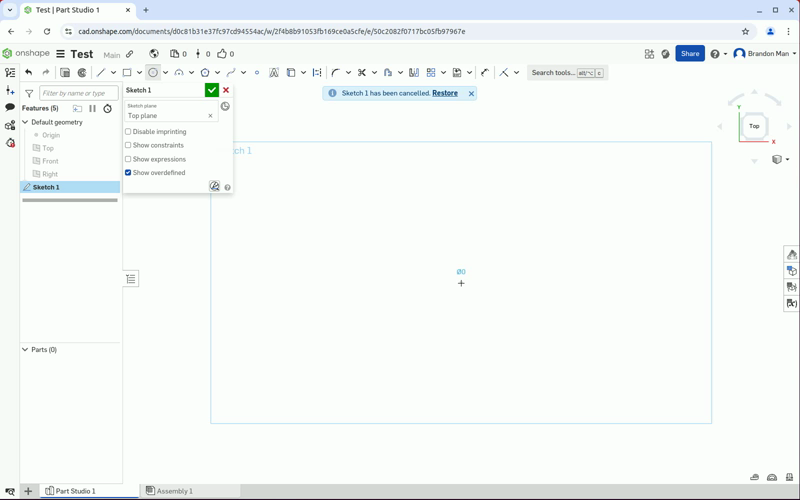
mouse_move(465, 282)
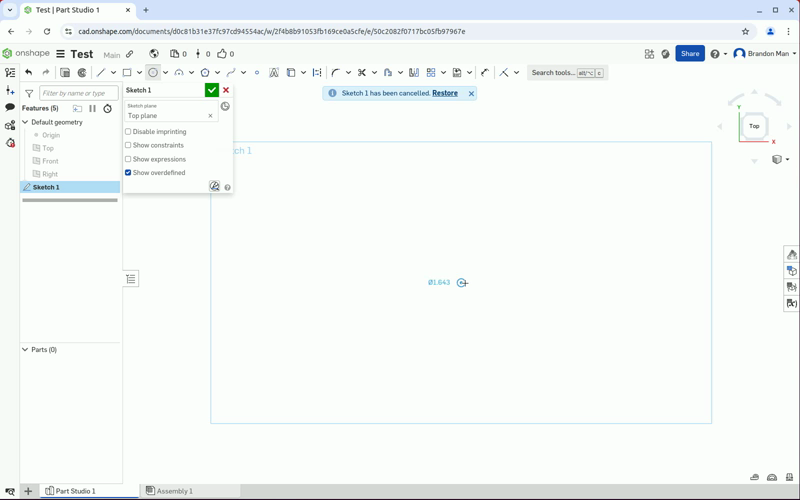
click(465, 282)
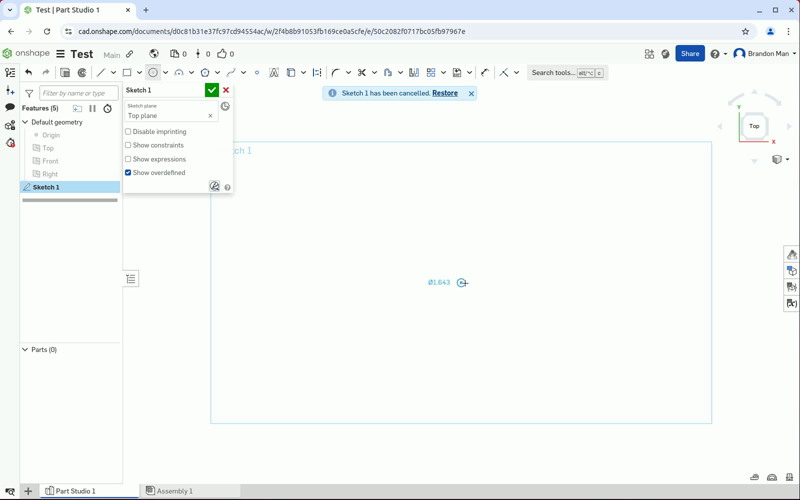
key(esc)
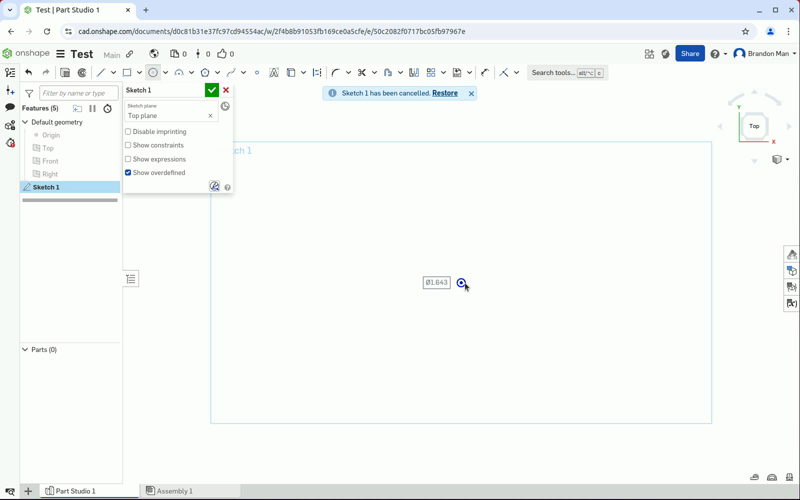
mouse_move(463, 279)
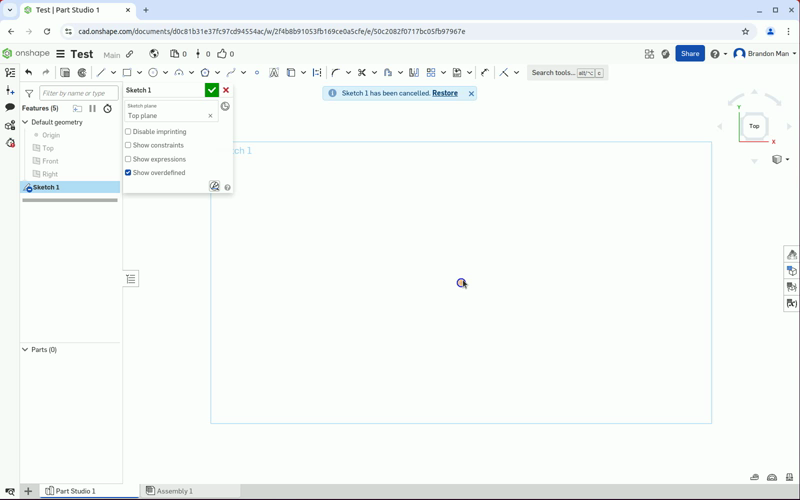
scroll(6)
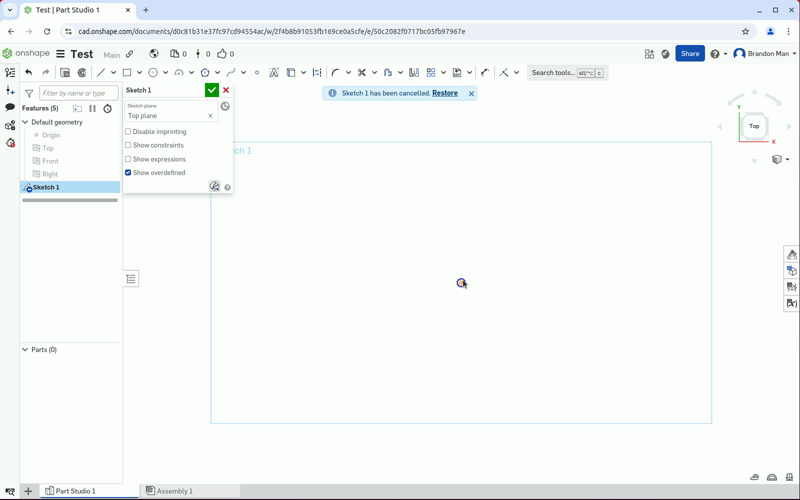
scroll(6)
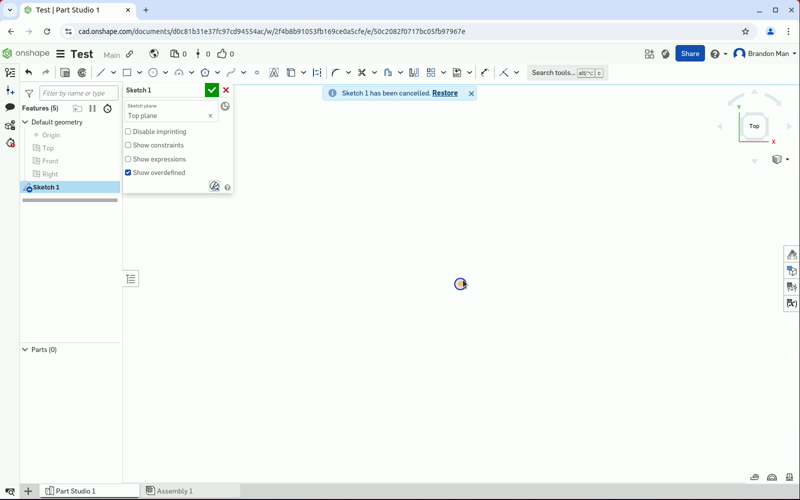
scroll(6)
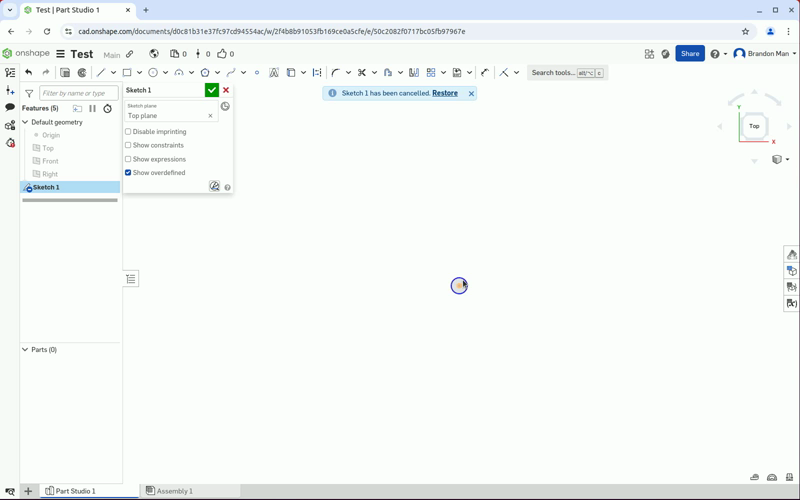
scroll(6)
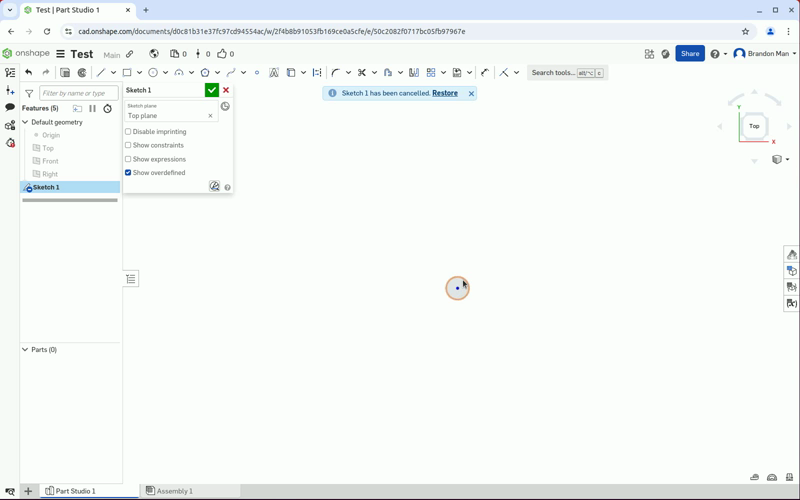
scroll(6)
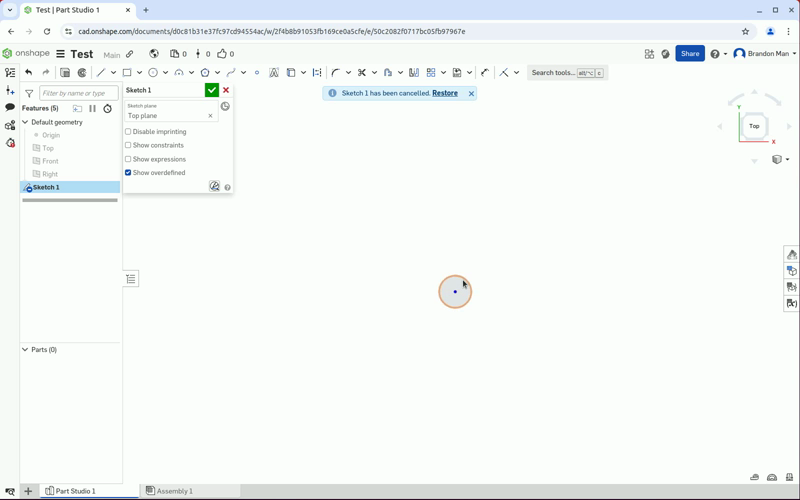
scroll(6)
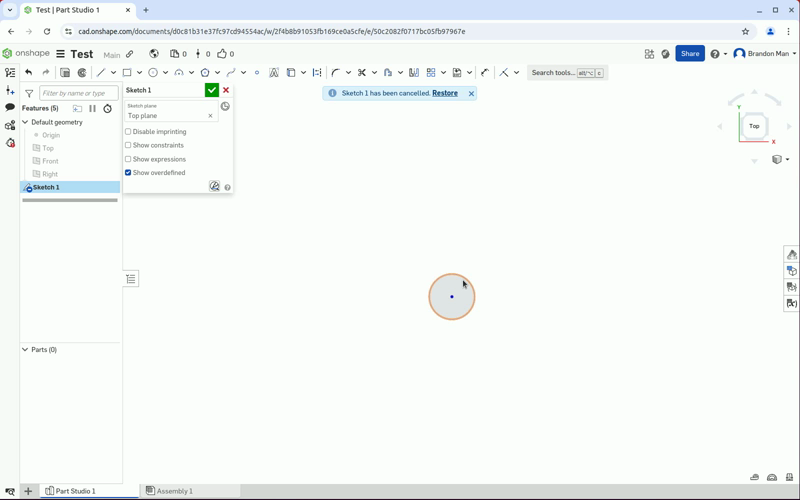
scroll(6)
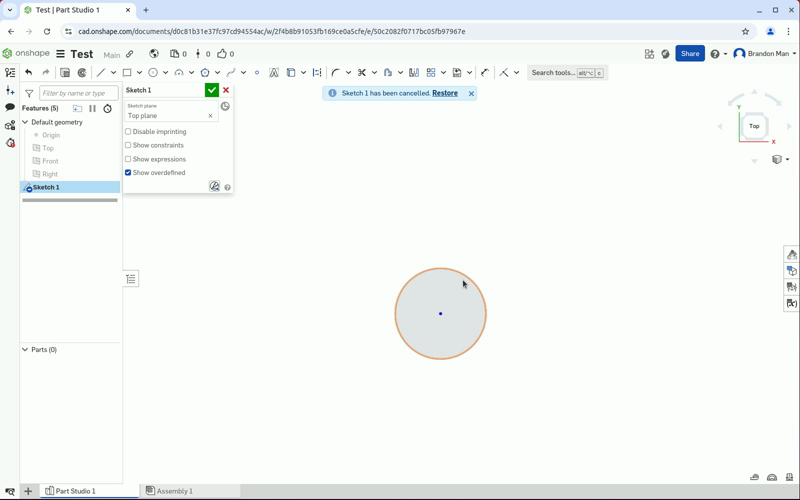
click(463, 279)
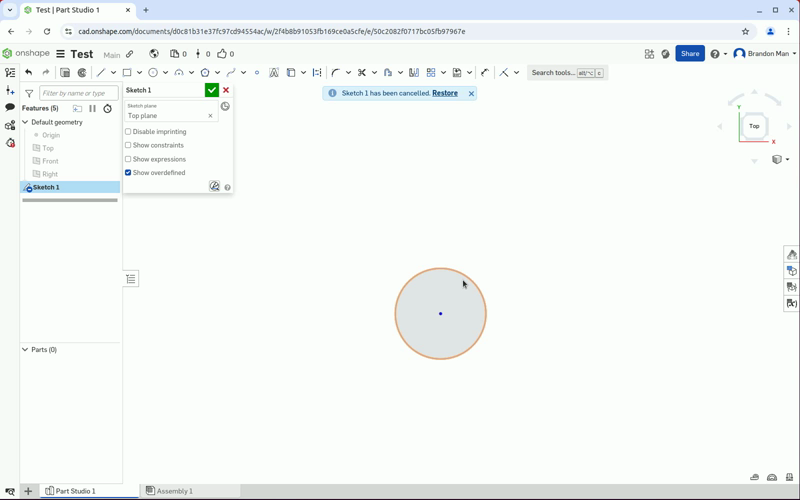
scroll(-6)
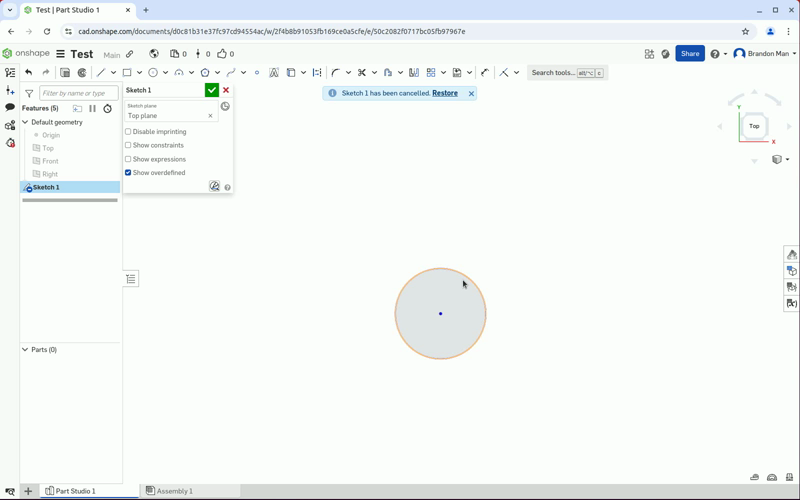
scroll(-6)
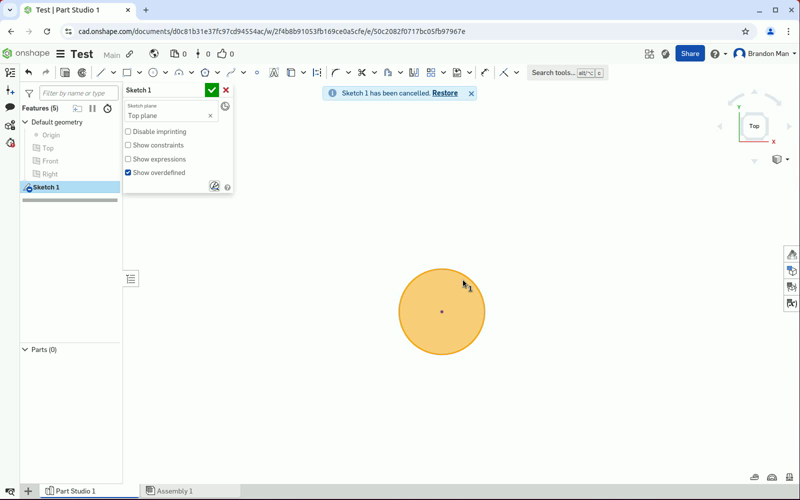
scroll(-6)
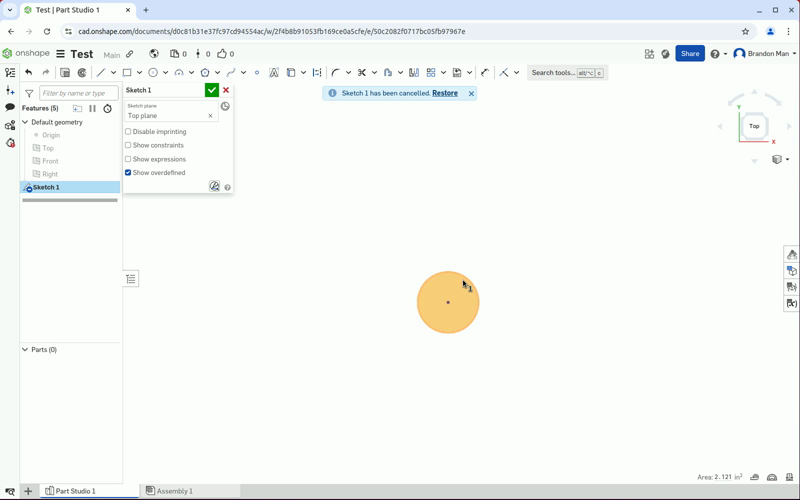
scroll(-6)
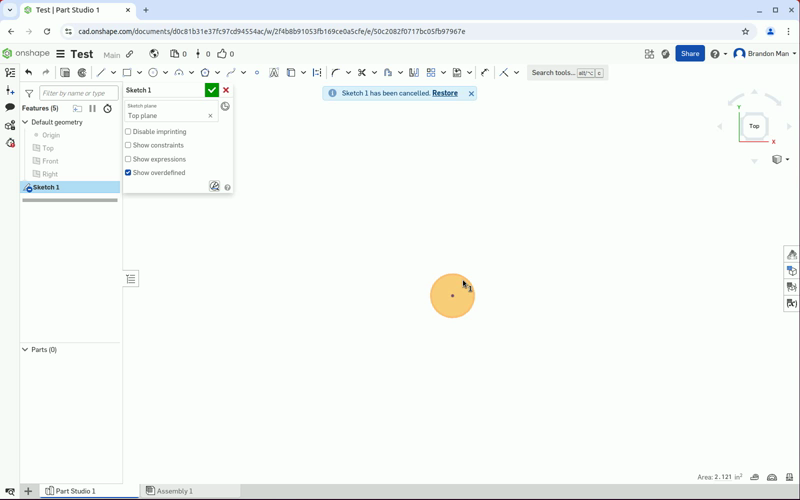
scroll(-6)
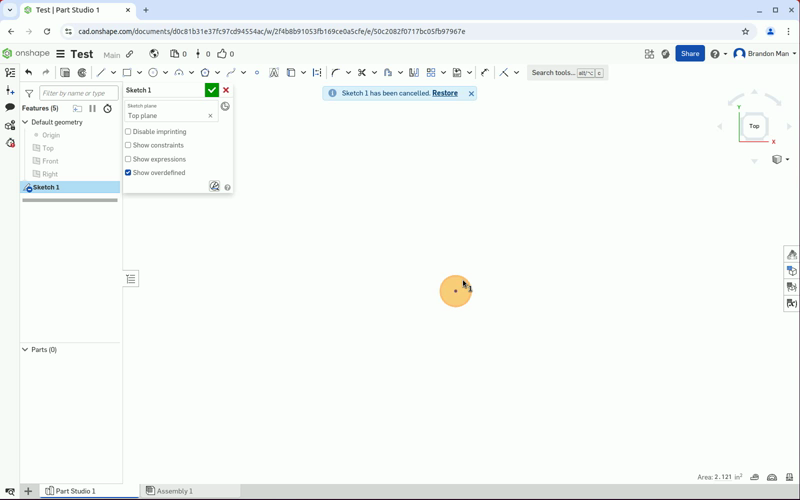
scroll(-6)
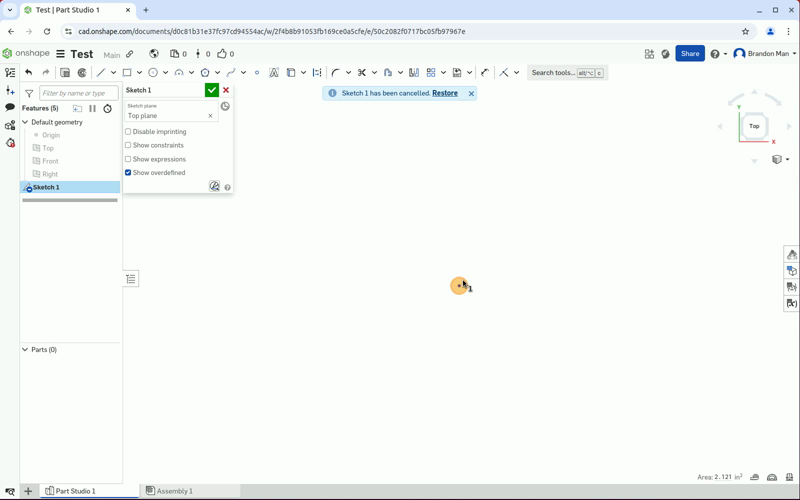
scroll(-6)
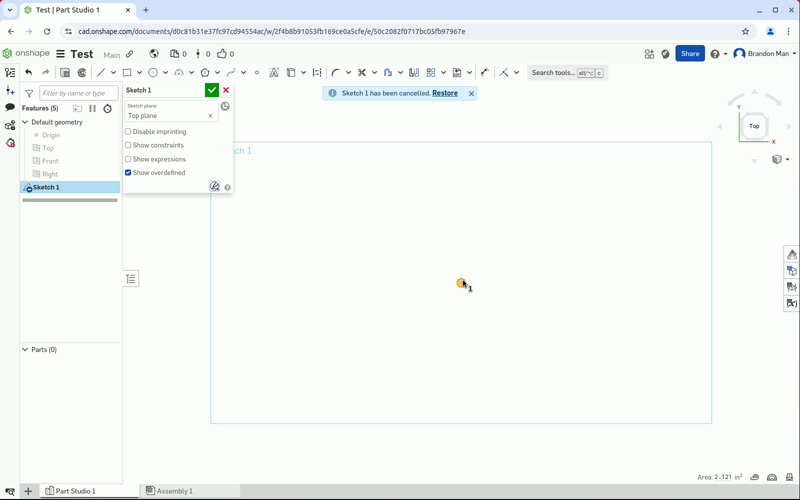
mouse_move(73, 352)
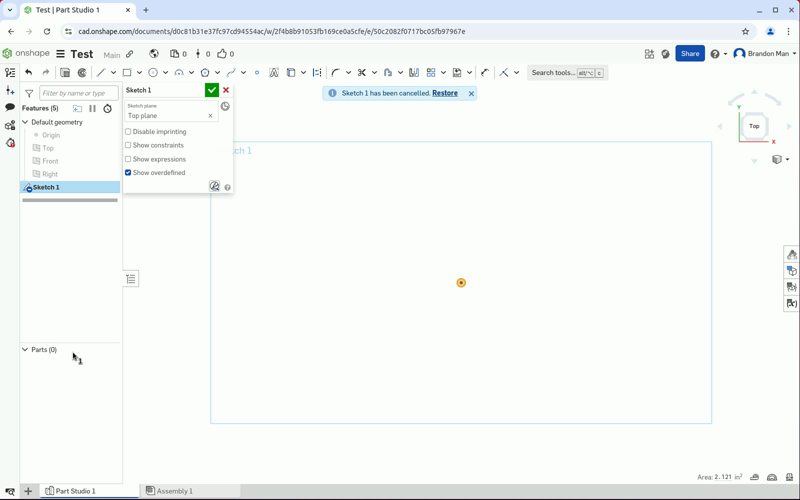
key(shift+y)
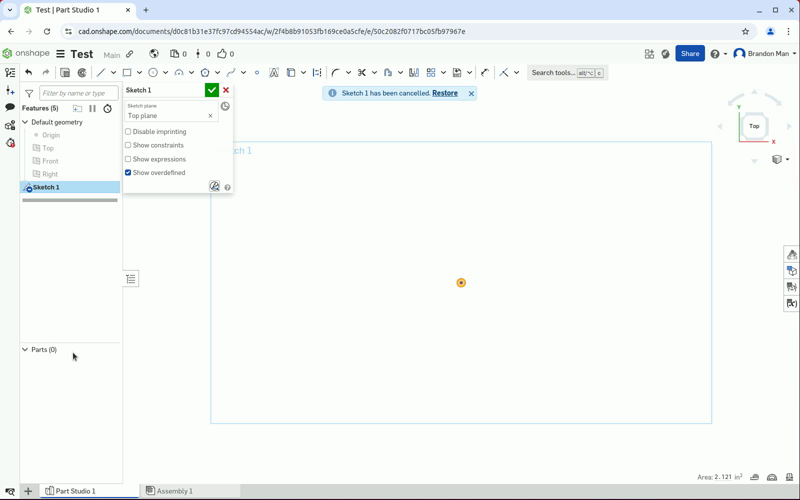
key(shift+e)
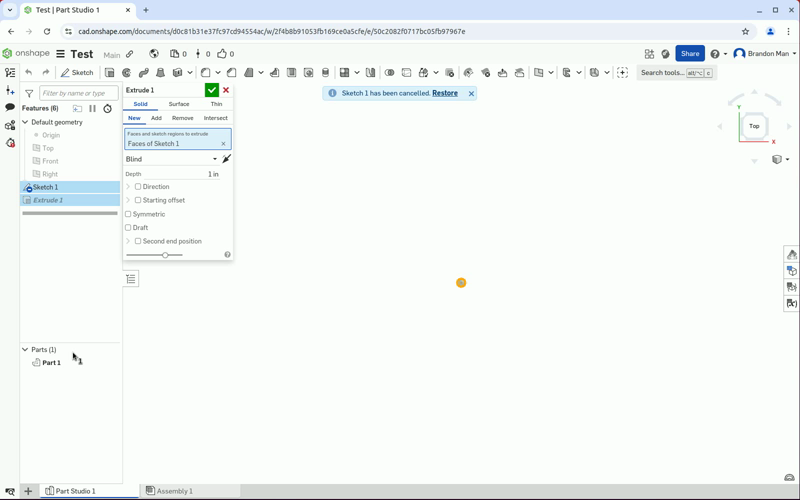
mouse_move(143, 106)
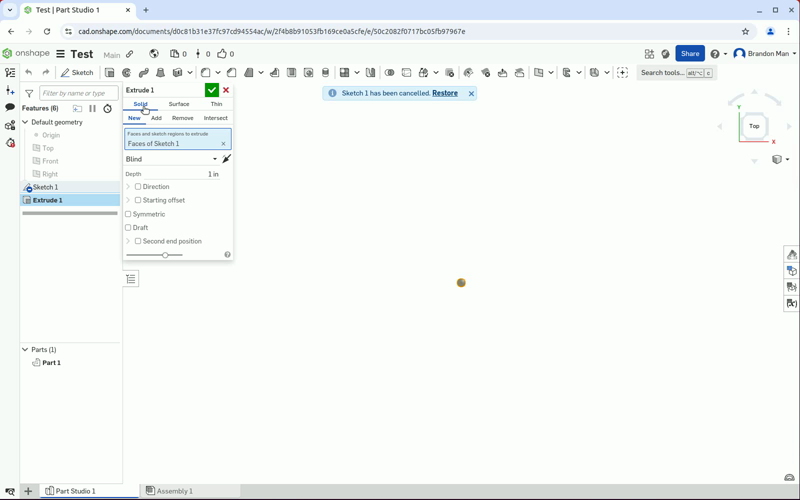
click(143, 106)
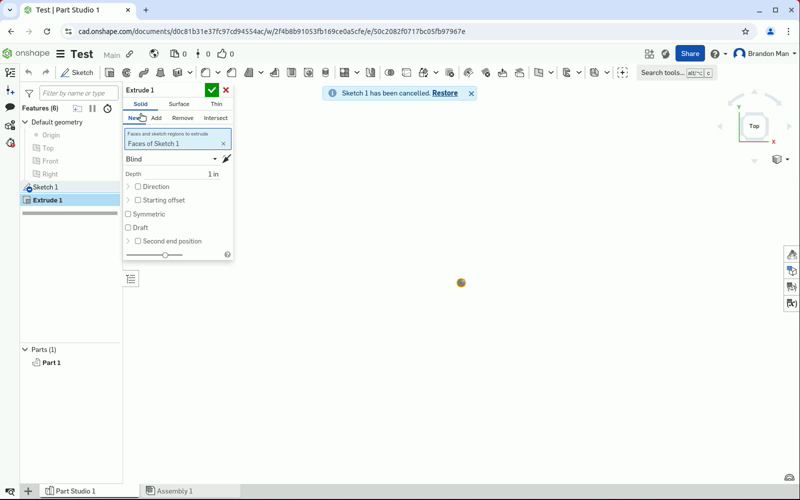
mouse_move(137, 120)
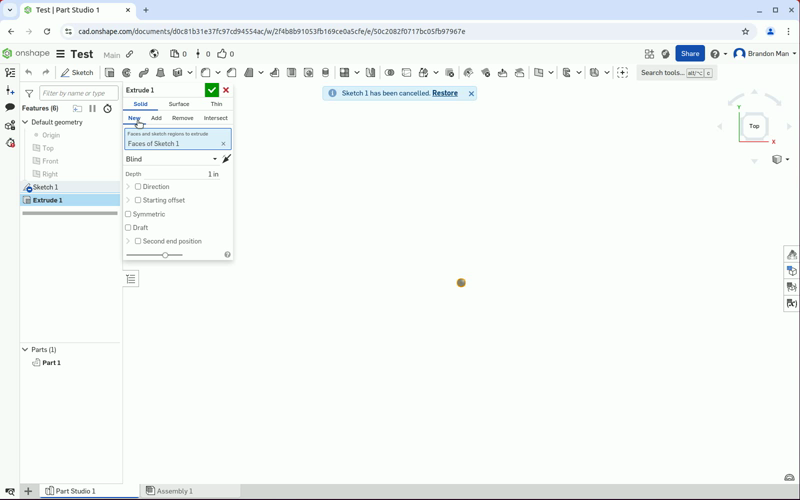
click(137, 120)
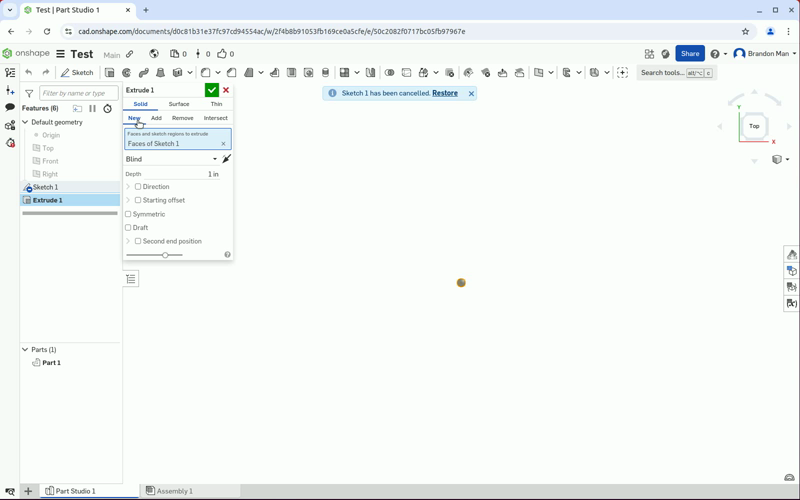
key(tab, 4)
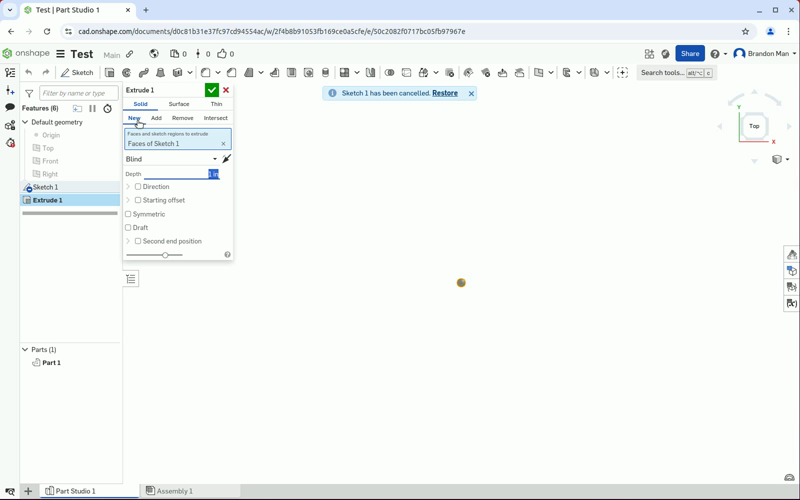
text(23.108)
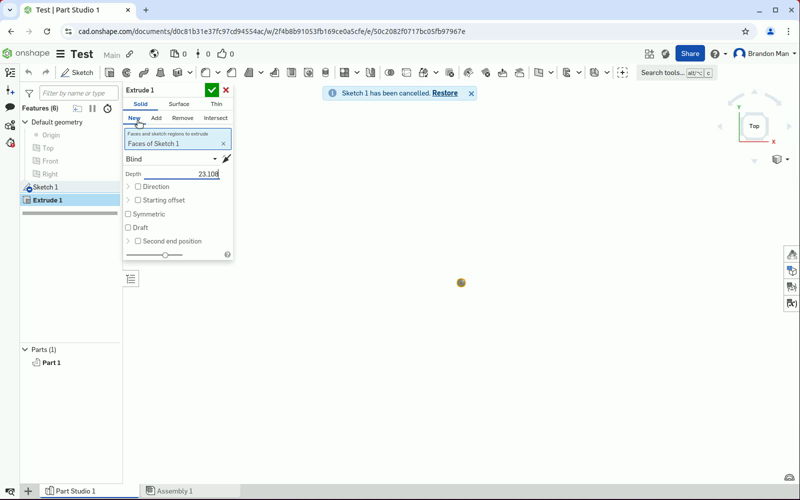
key(enter)
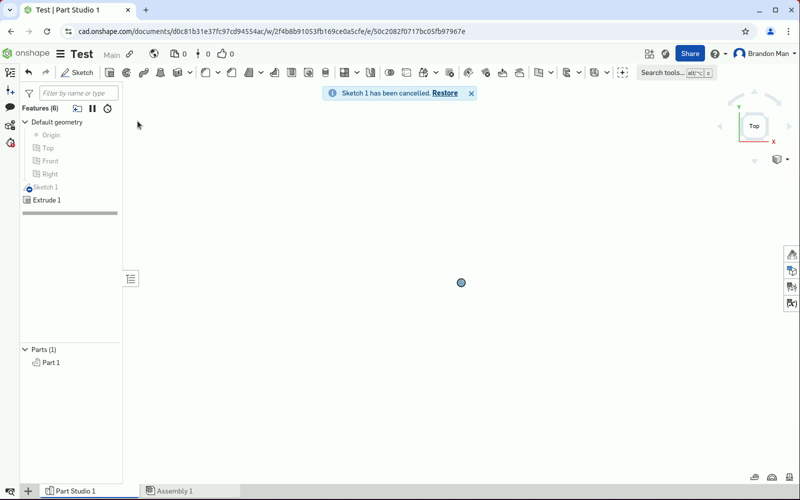
key(shift+h)
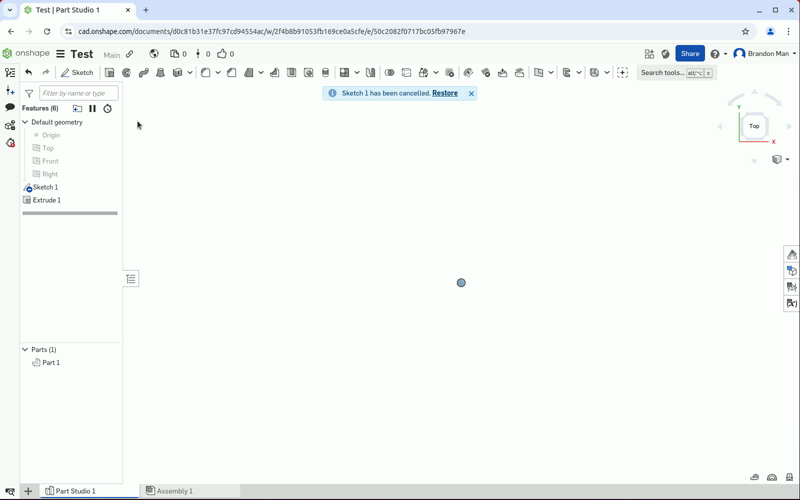
key(shift+h)
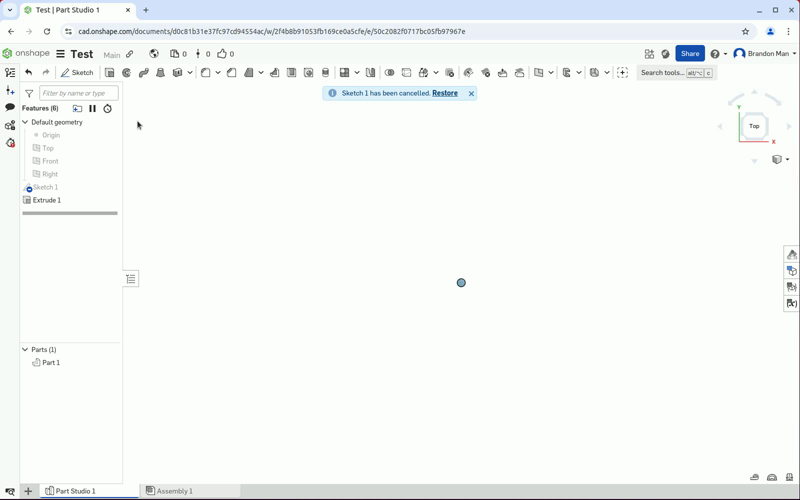
mouse_move(73, 189)
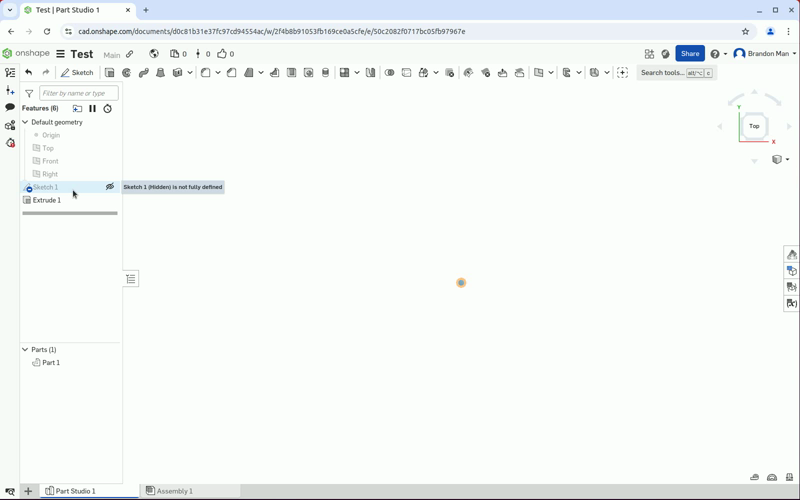
click(73, 189)
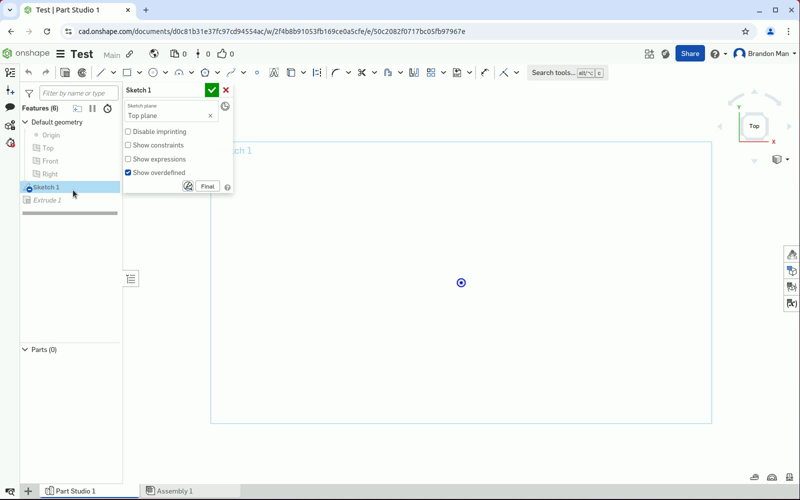
mouse_move(229, 92)
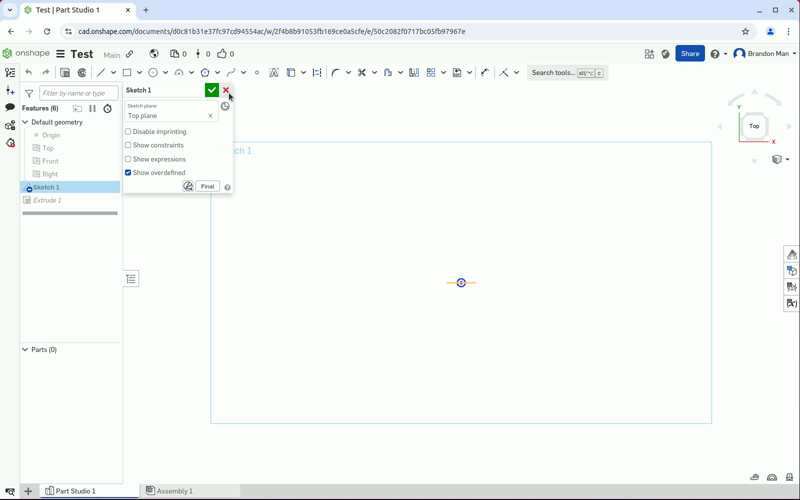
click(229, 92)
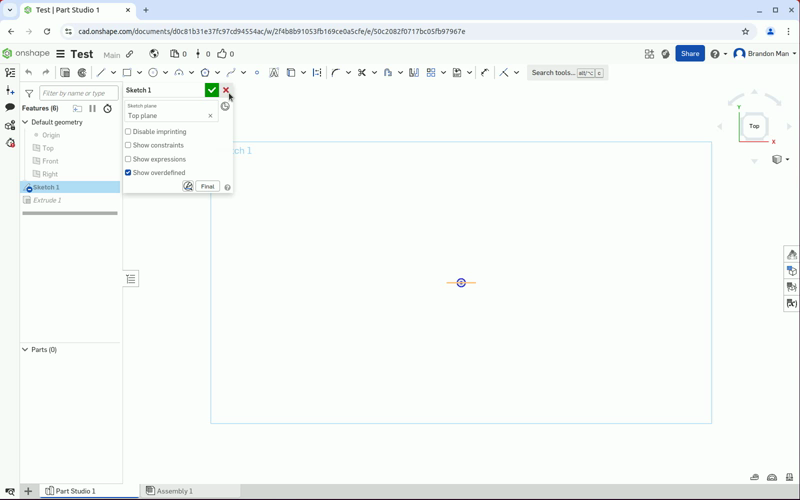
key(shift+s)
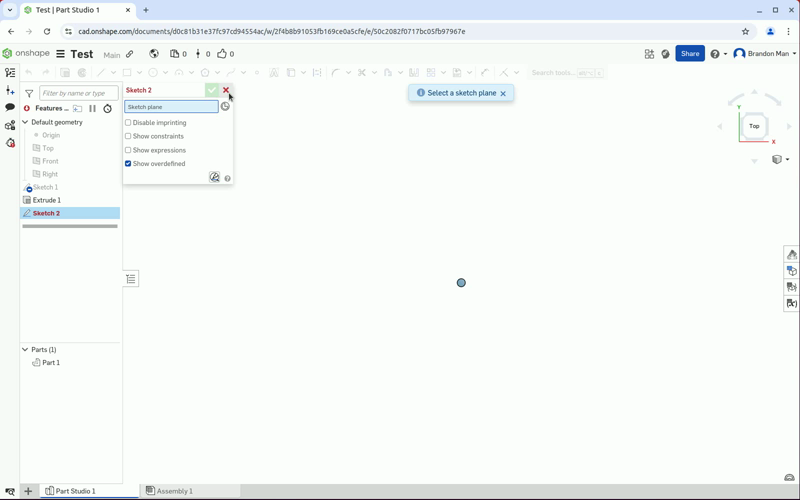
mouse_move(73, 150)
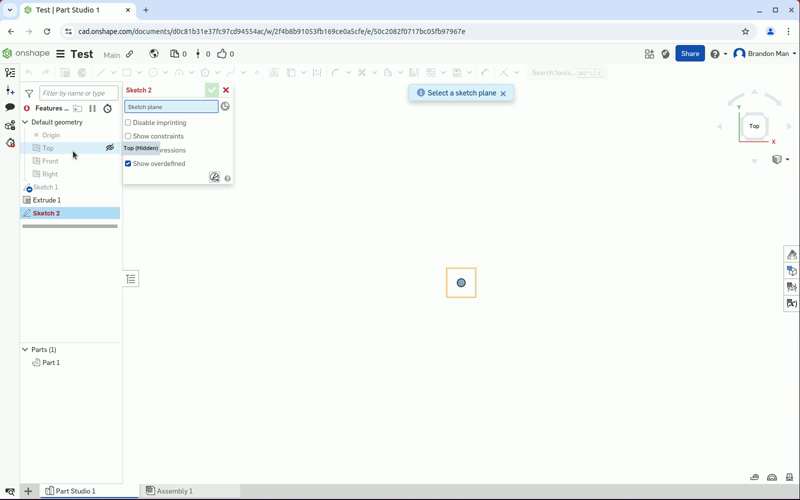
click(73, 150)
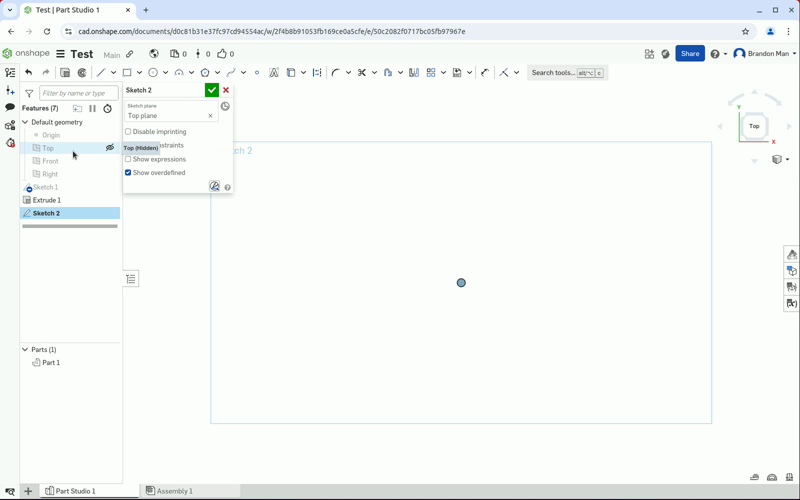
mouse_move(73, 352)
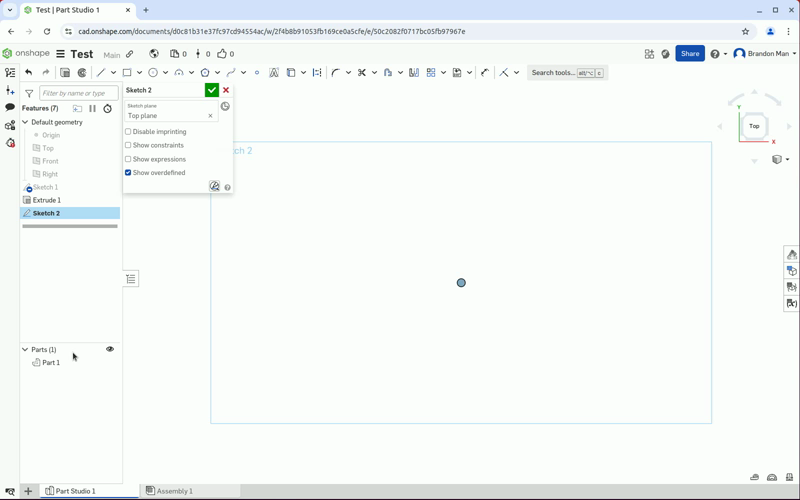
key(y)
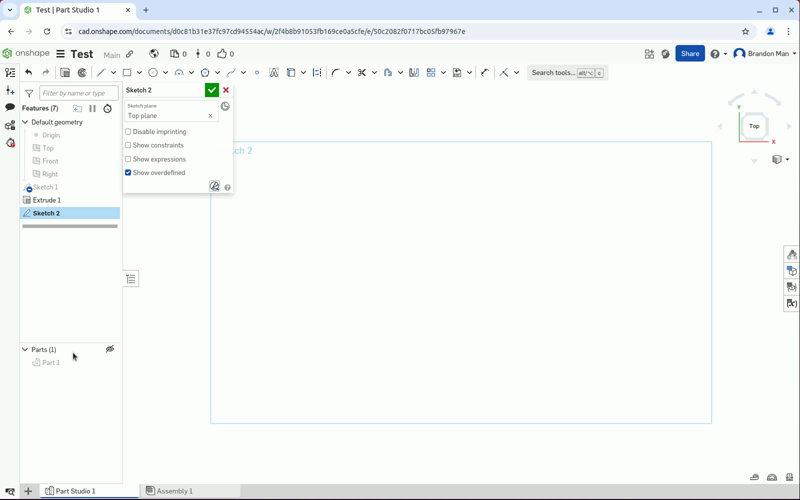
key(c)
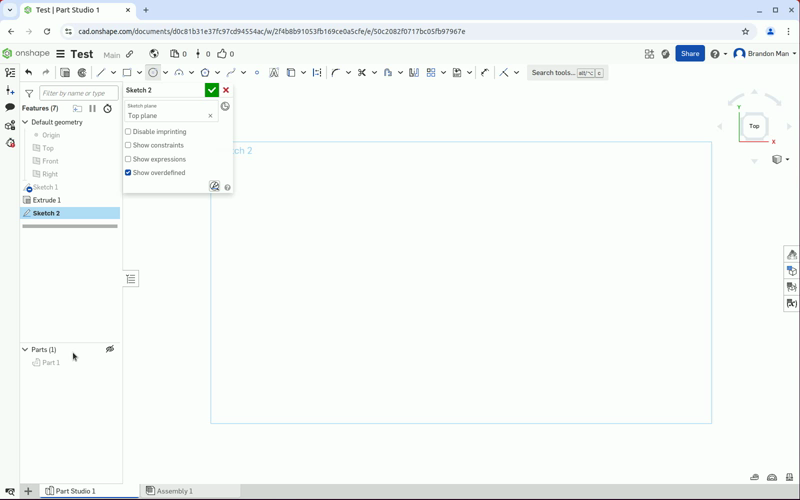
key_down(shift)
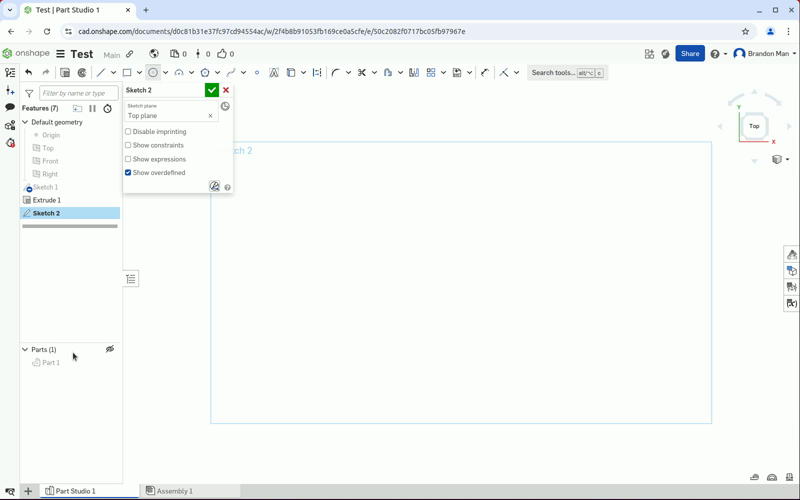
mouse_move(461, 282)
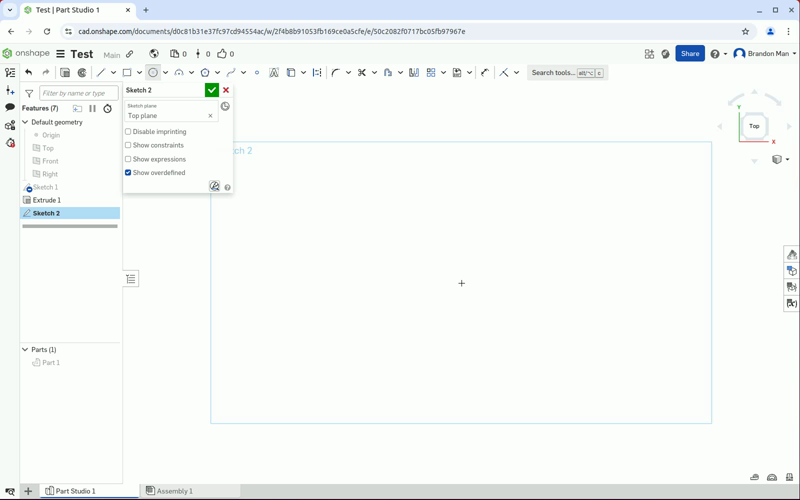
click(461, 282)
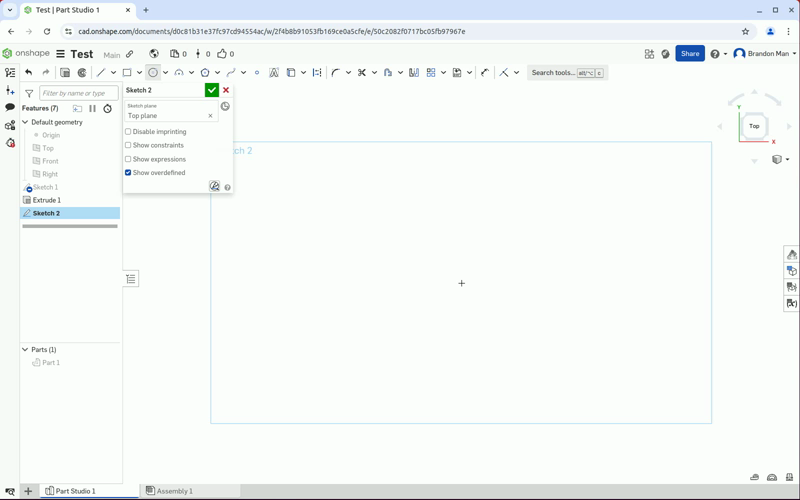
key_up(shift)
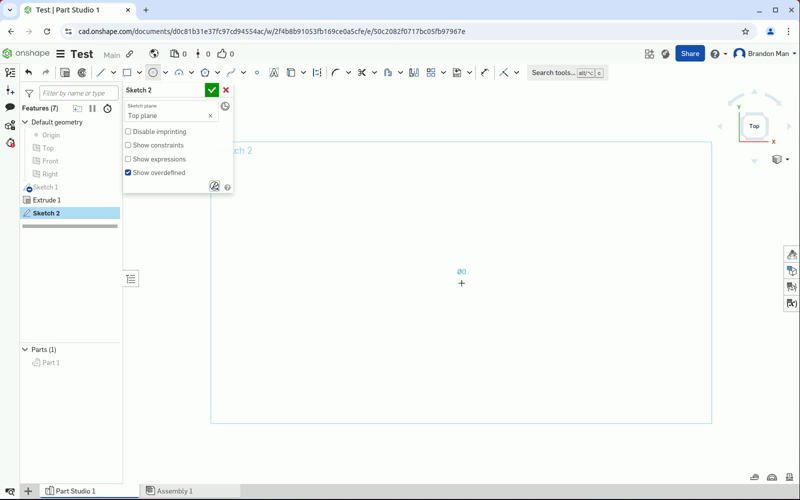
mouse_move(465, 282)
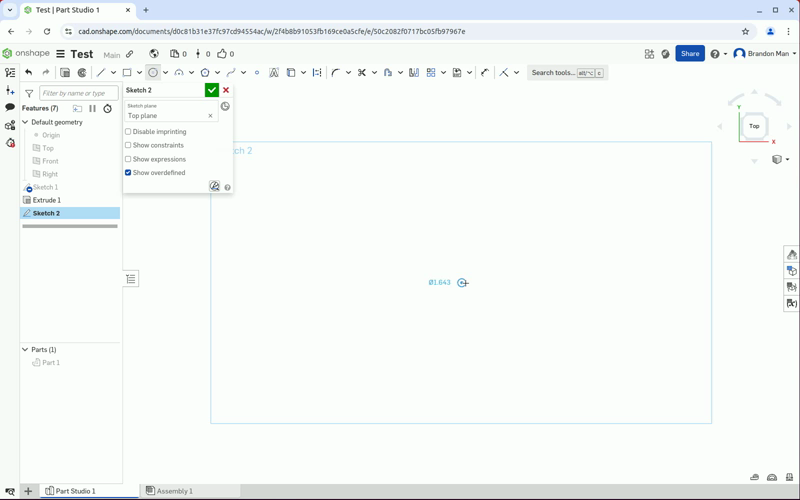
click(465, 282)
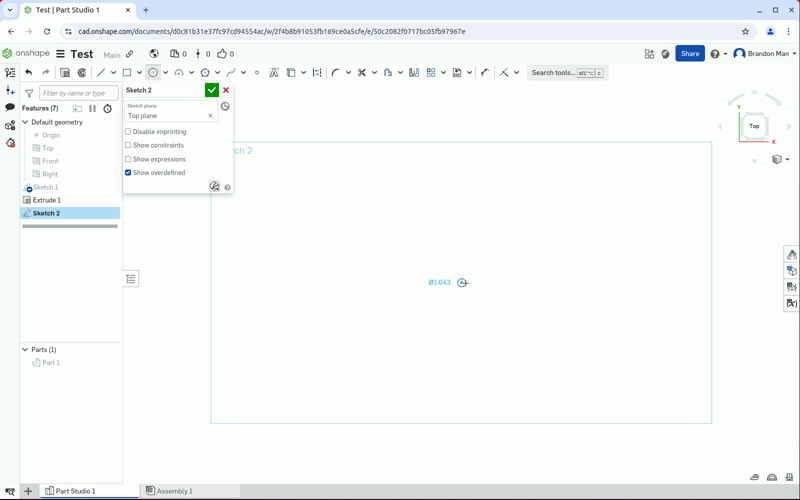
key(esc)
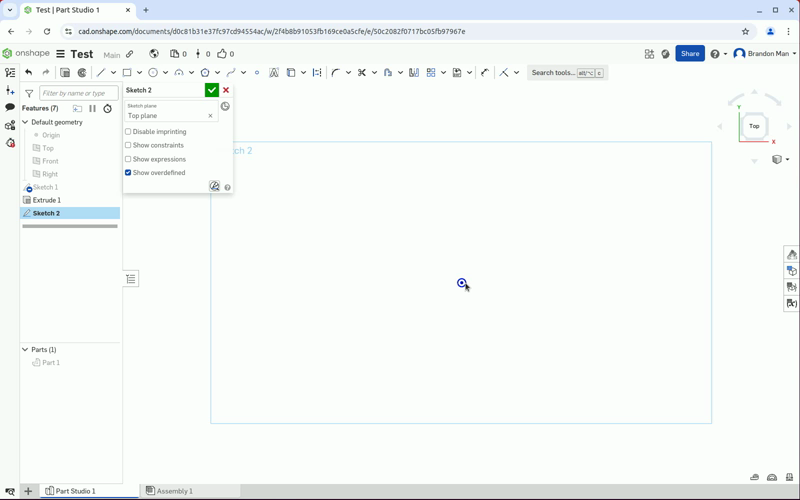
mouse_move(462, 283)
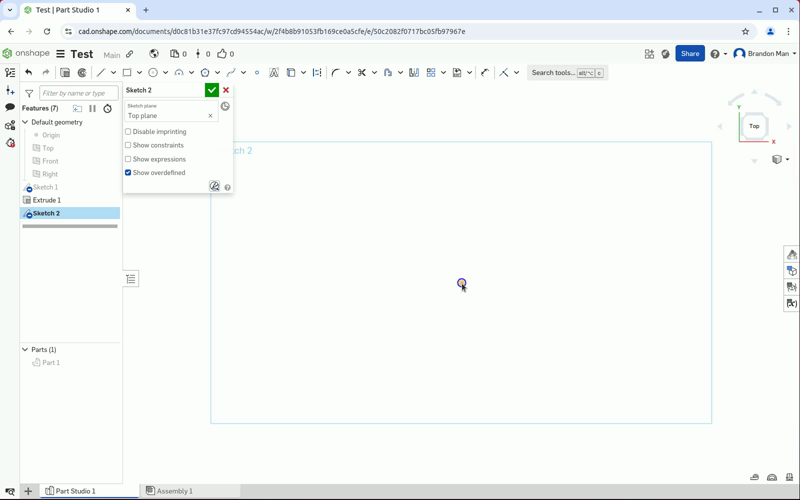
scroll(6)
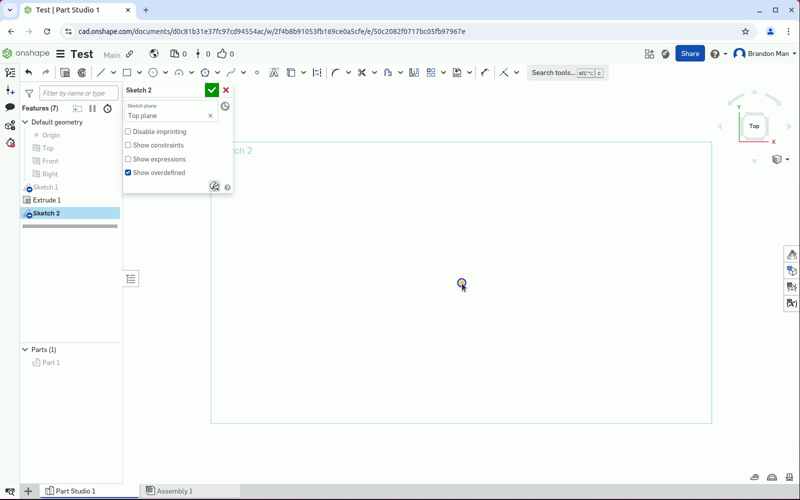
scroll(6)
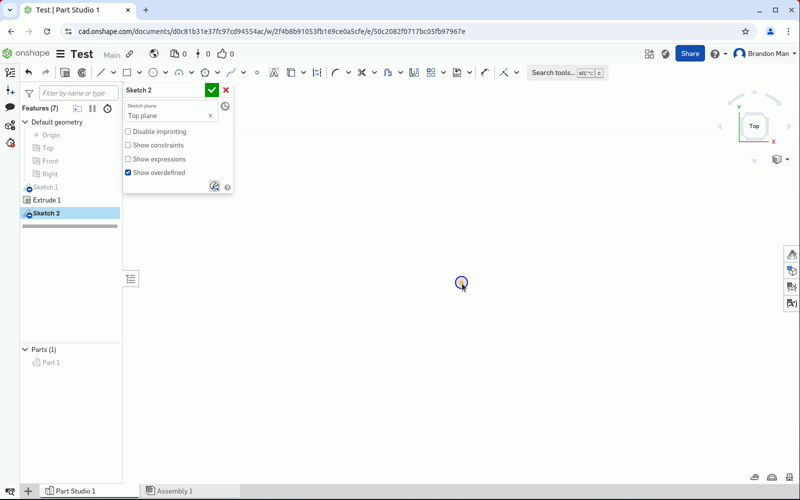
scroll(6)
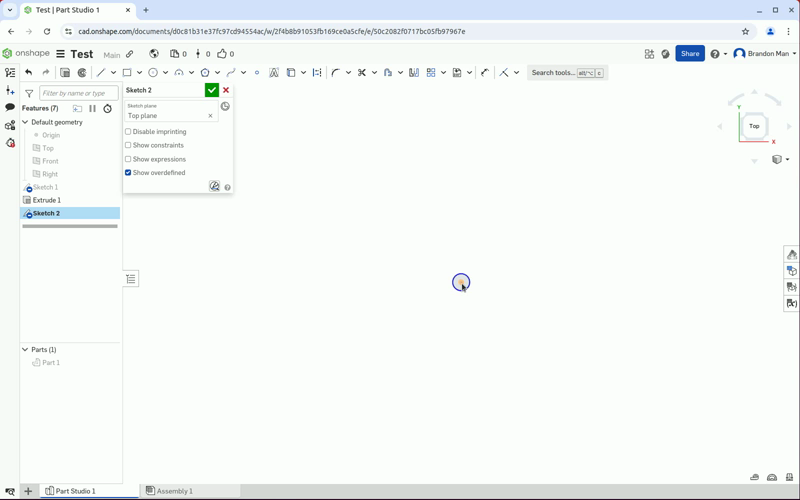
scroll(6)
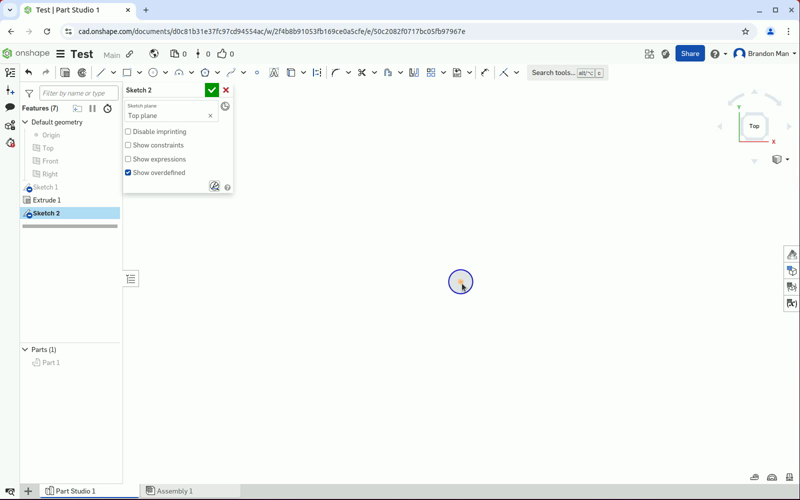
scroll(6)
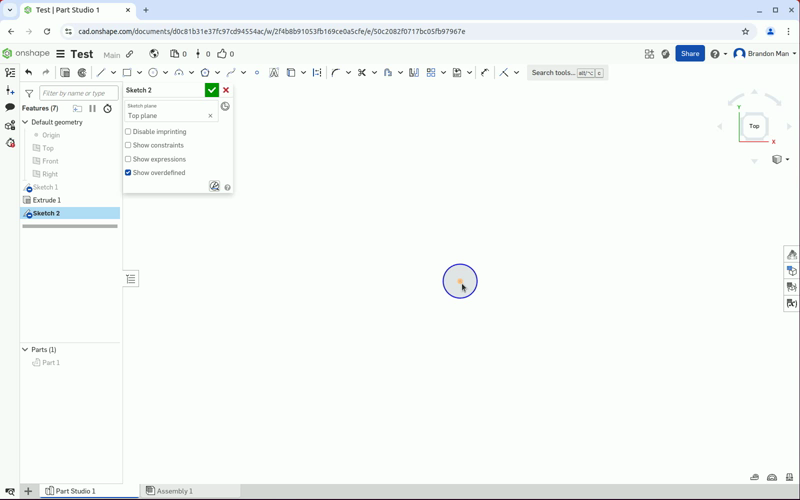
scroll(6)
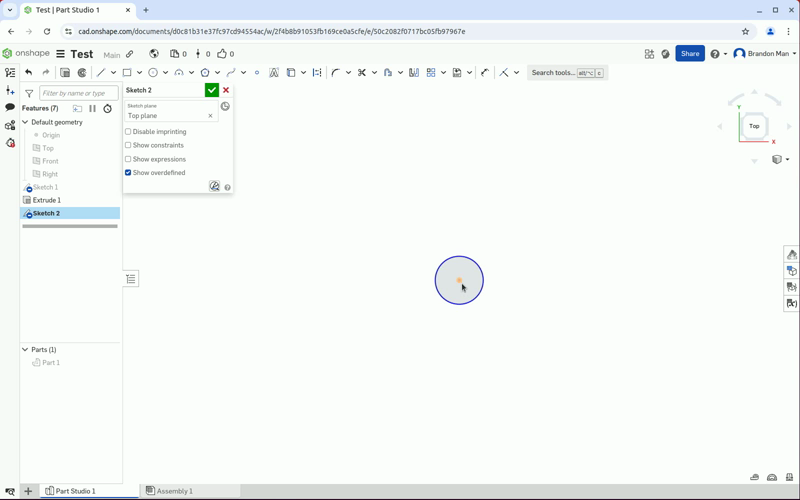
scroll(6)
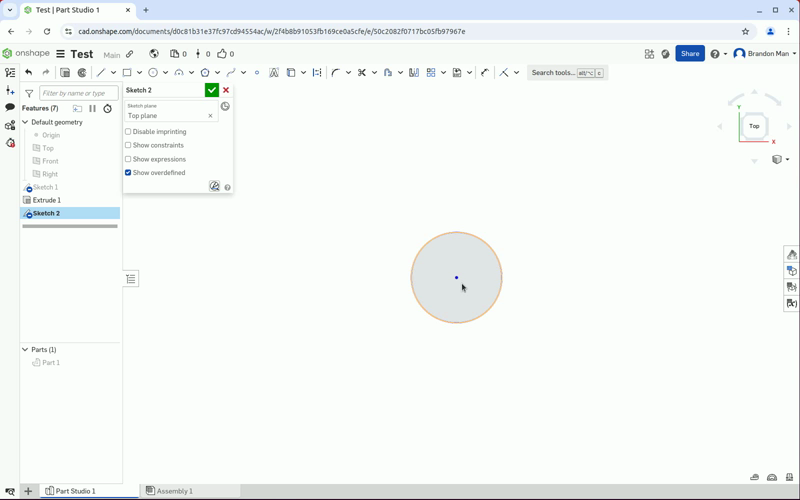
click(462, 283)
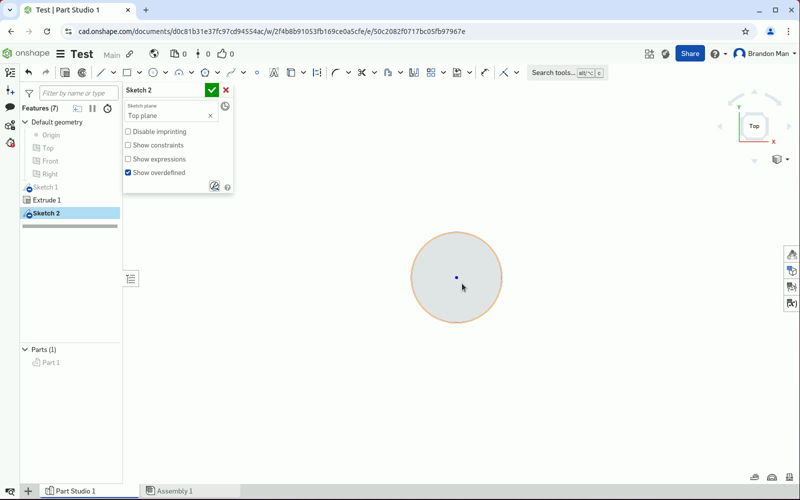
scroll(-6)
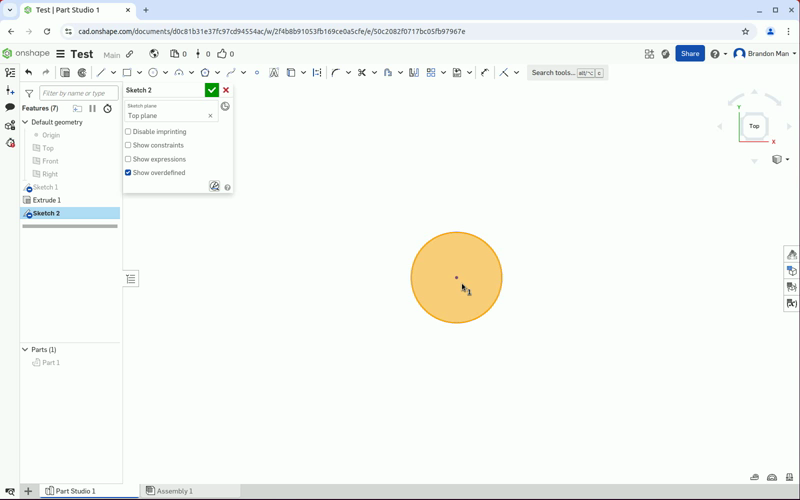
scroll(-6)
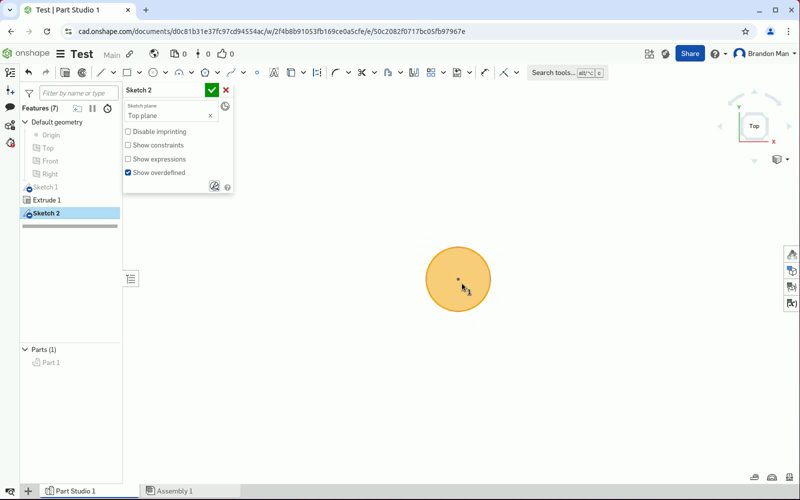
scroll(-6)
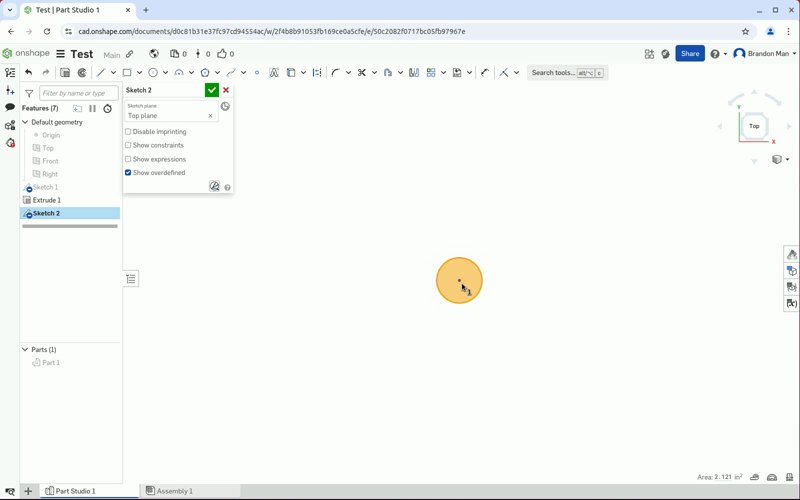
scroll(-6)
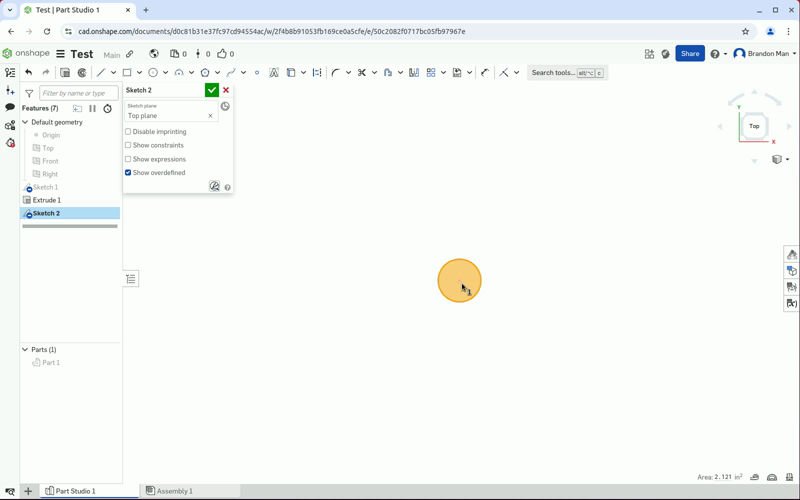
scroll(-6)
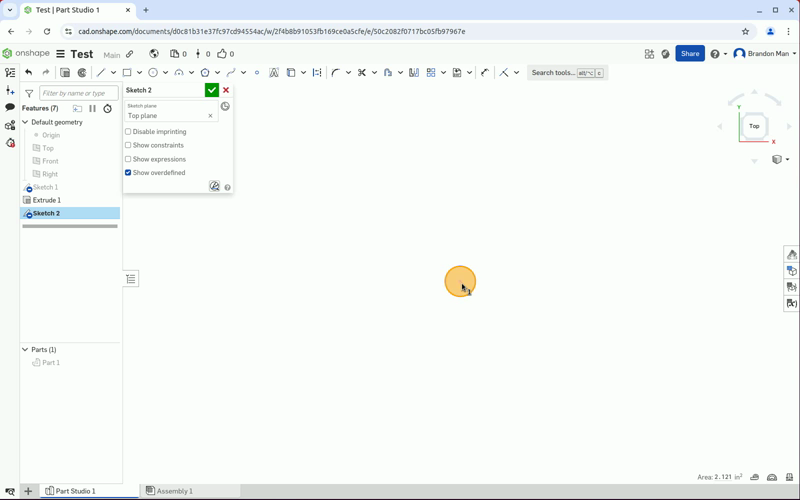
scroll(-6)
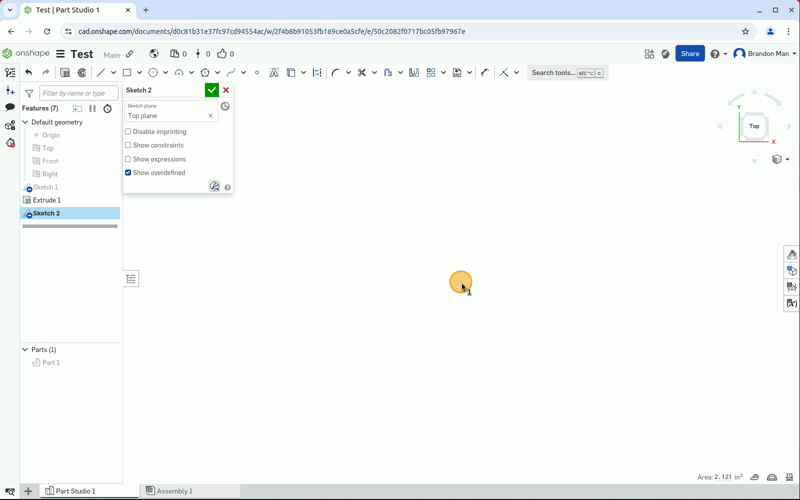
scroll(-6)
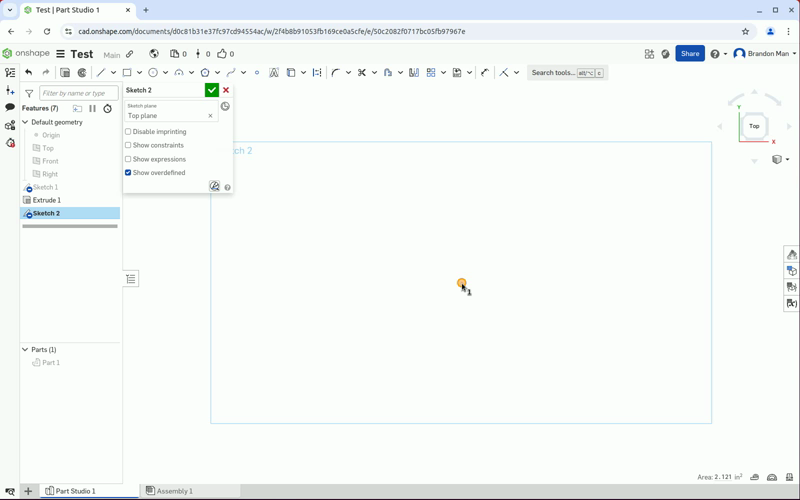
mouse_move(73, 352)
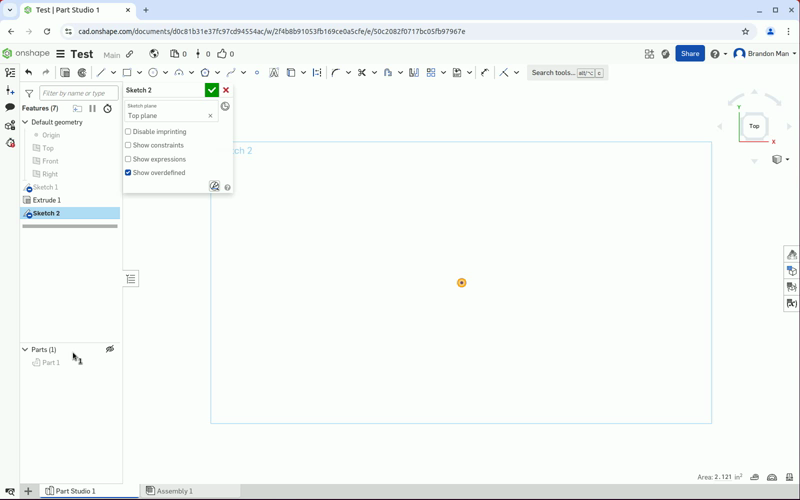
key(shift+y)
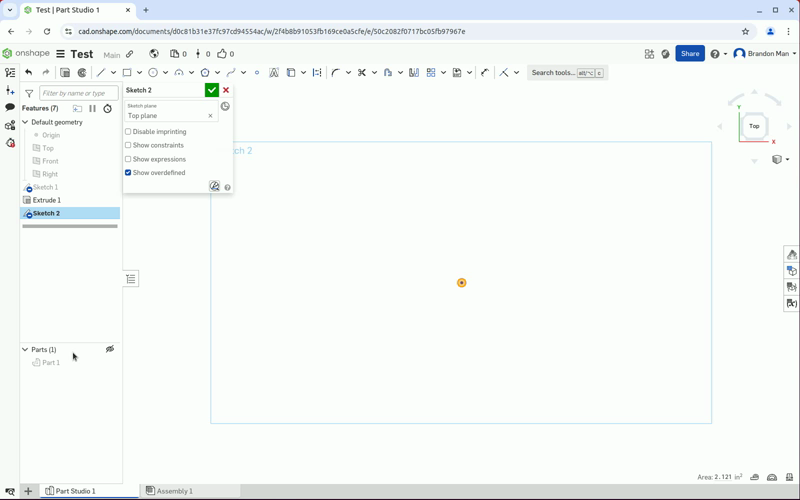
key(shift+e)
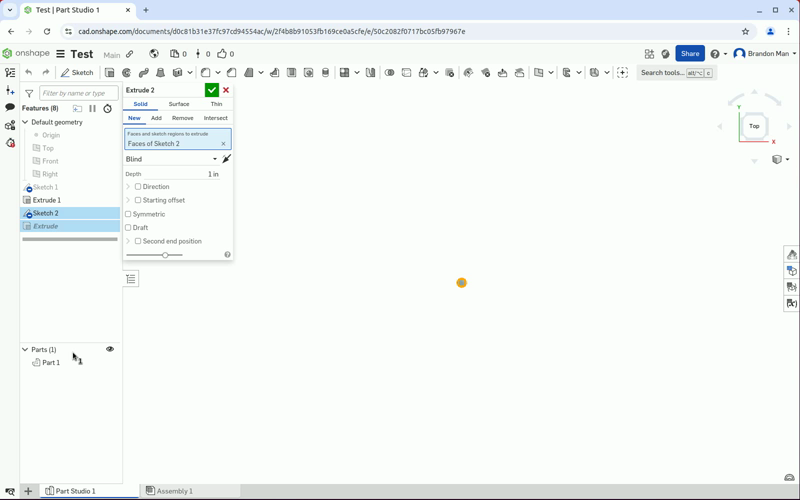
mouse_move(143, 106)
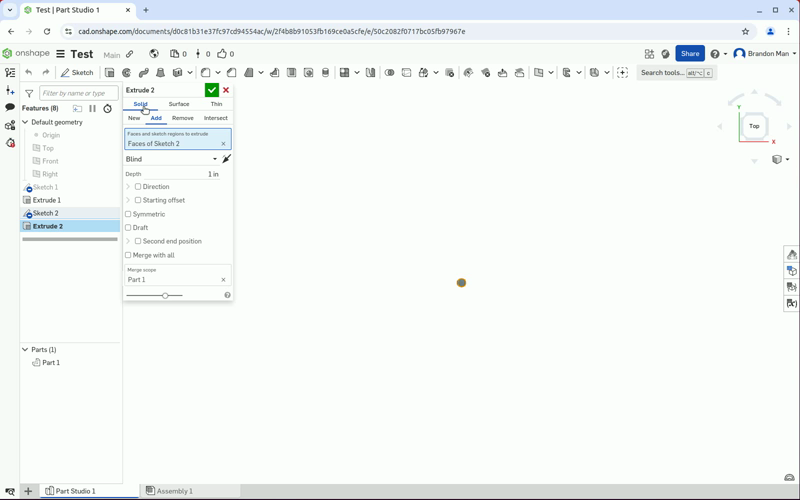
click(143, 106)
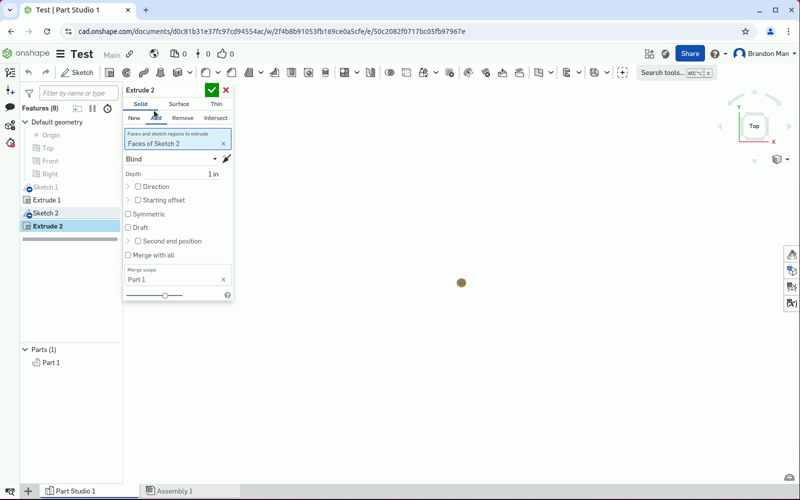
mouse_move(186, 120)
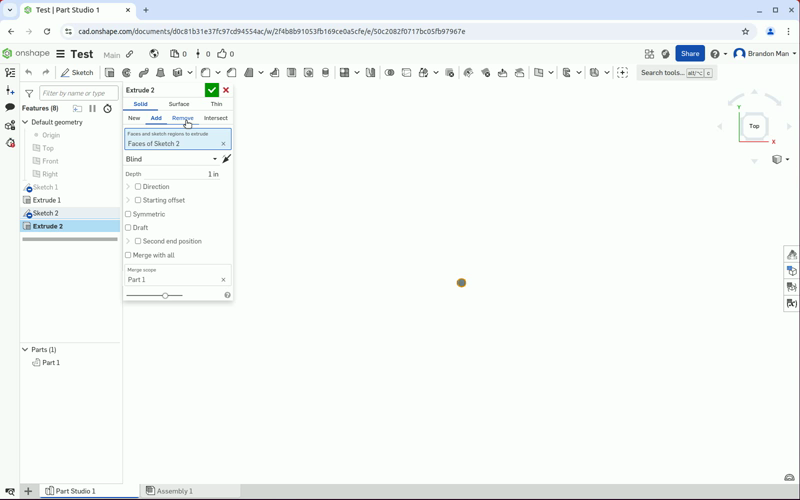
click(186, 120)
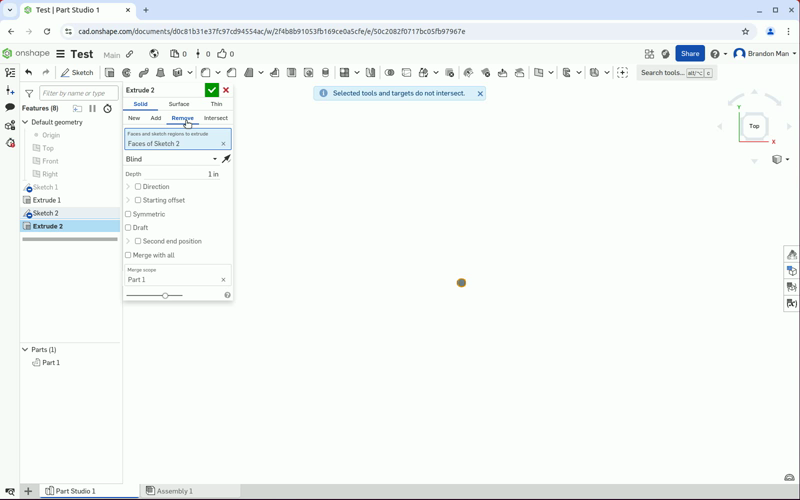
key(tab, 4)
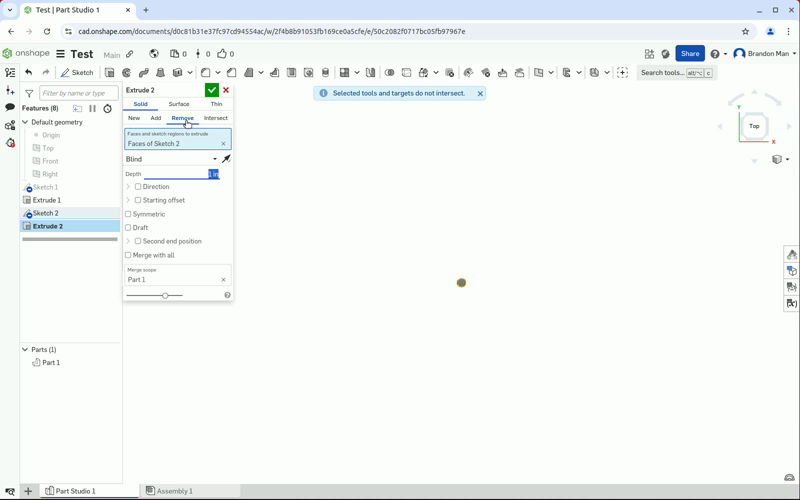
text(-23.108)
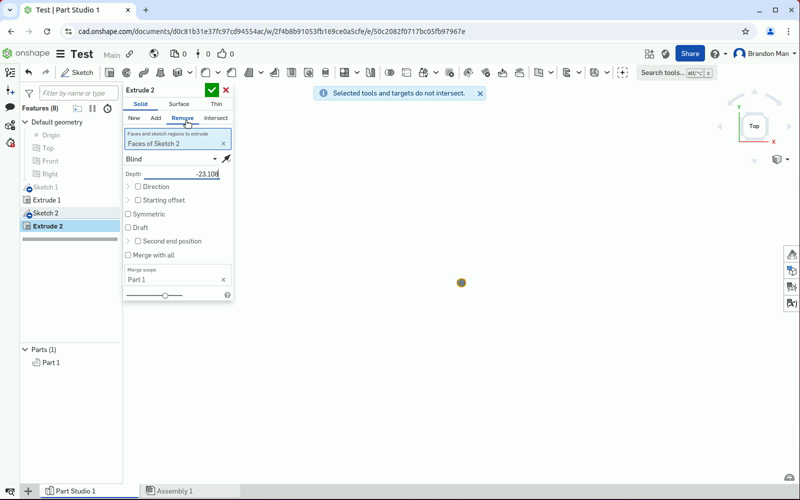
key(tab, 6)
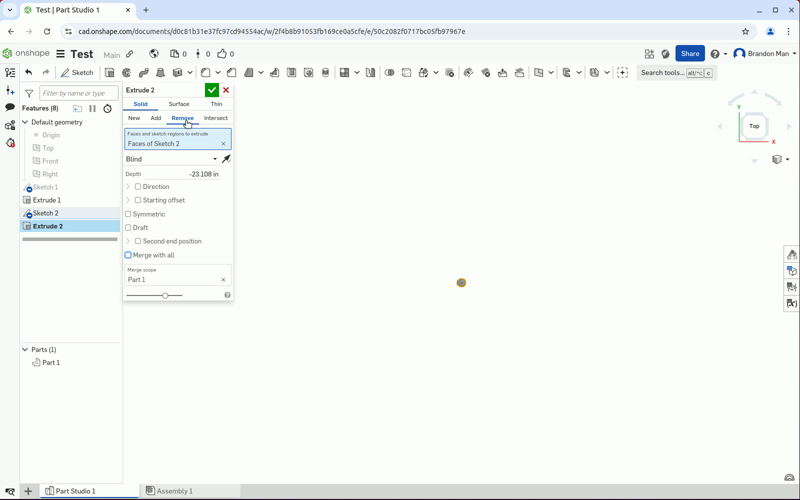
key(space)
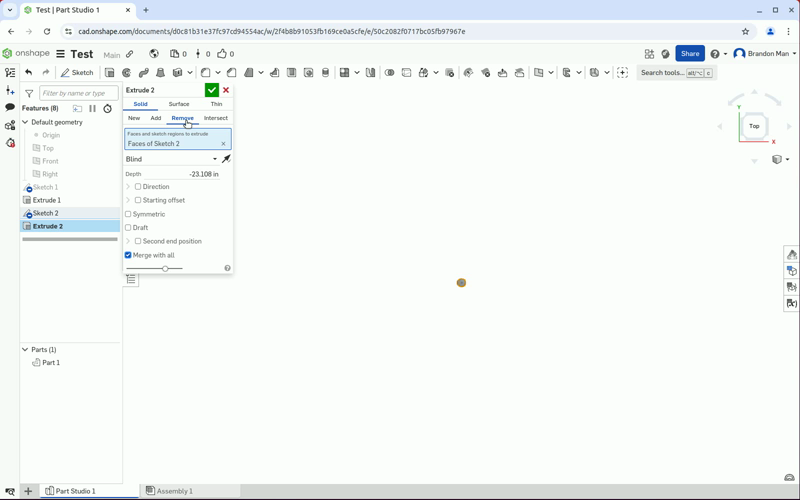
key(enter)
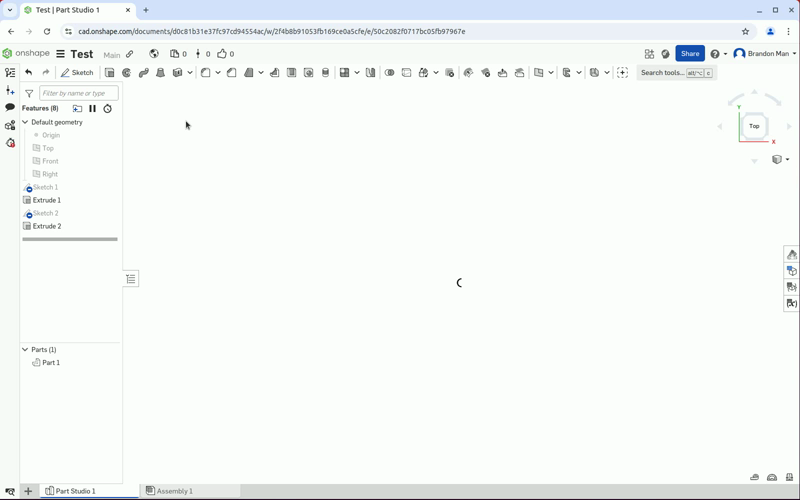
key(shift+h)
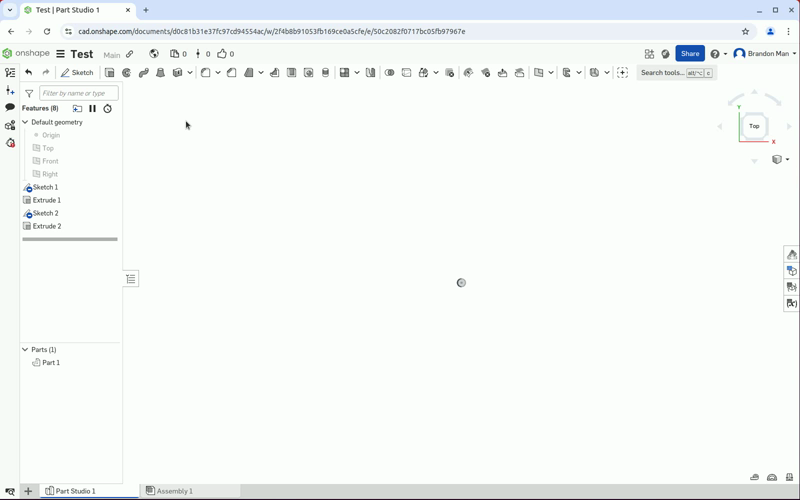
key(shift+h)
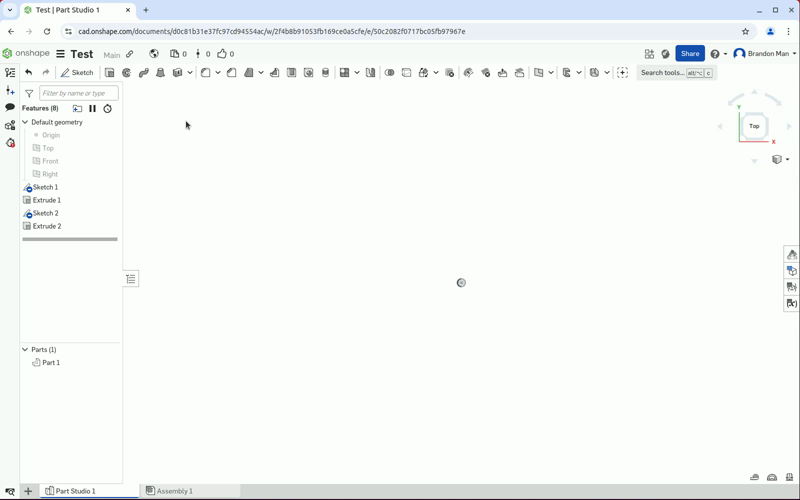
key(shift+7)
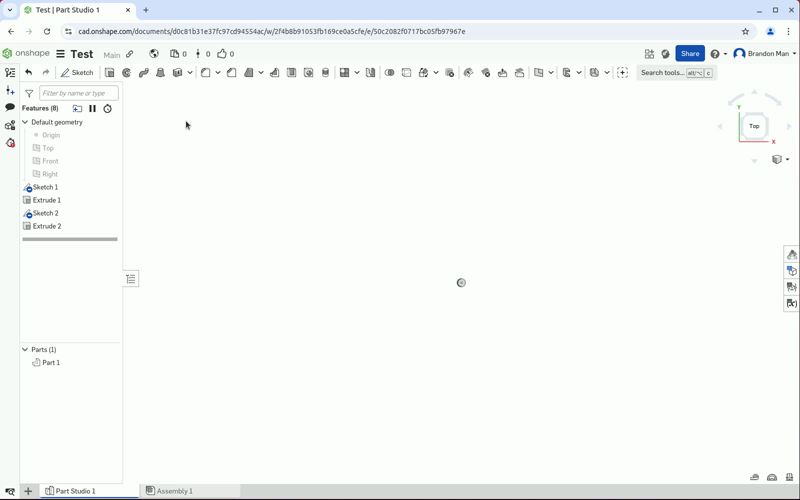
key(up, 3)
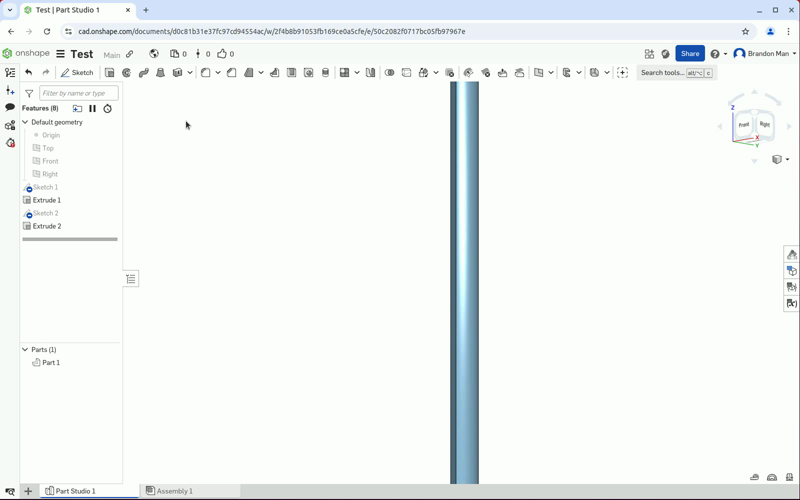
key(left, 3)
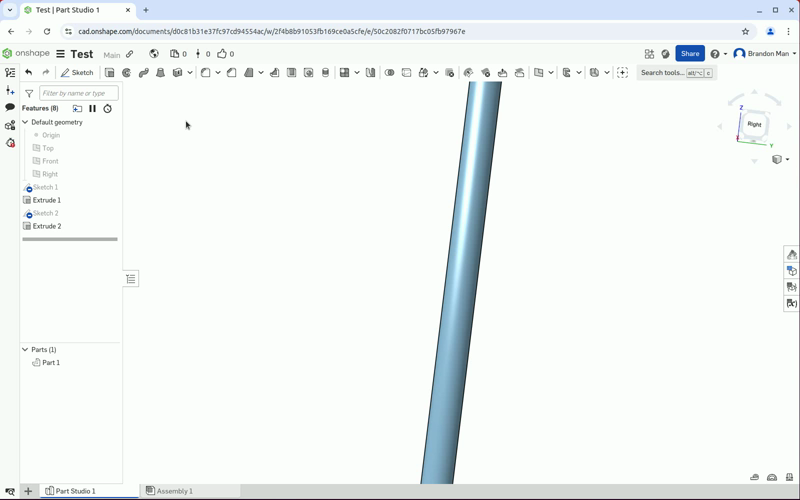
key(right, 3)
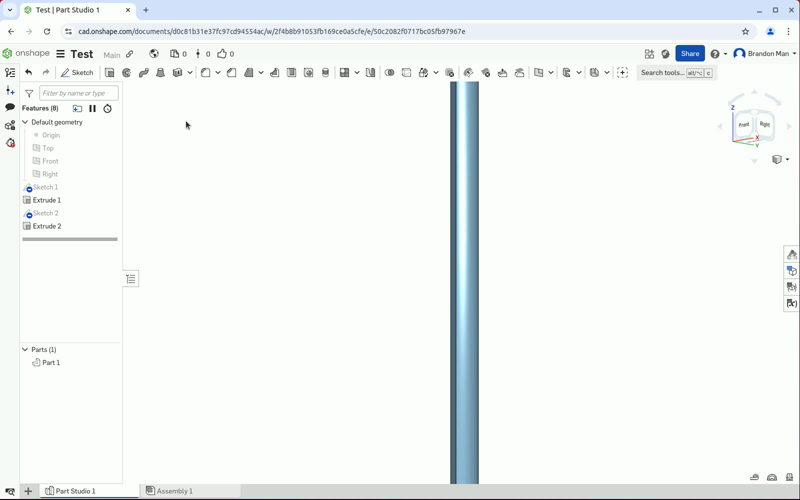
key(down, 3)
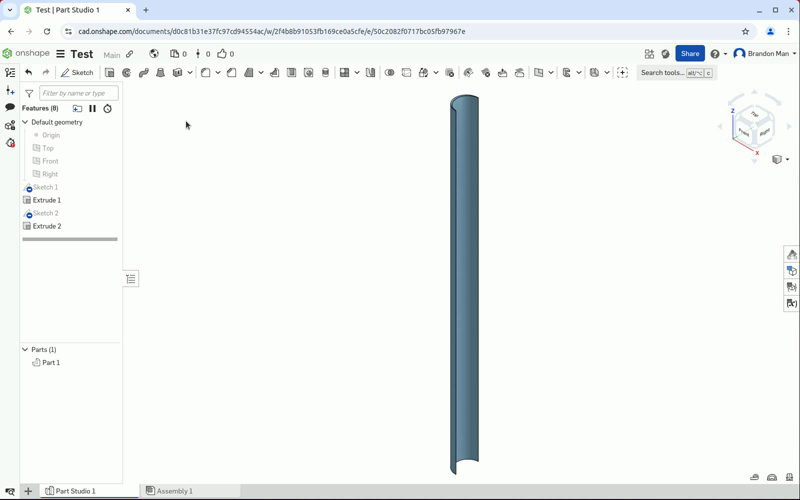
mouse_move(73, 189)
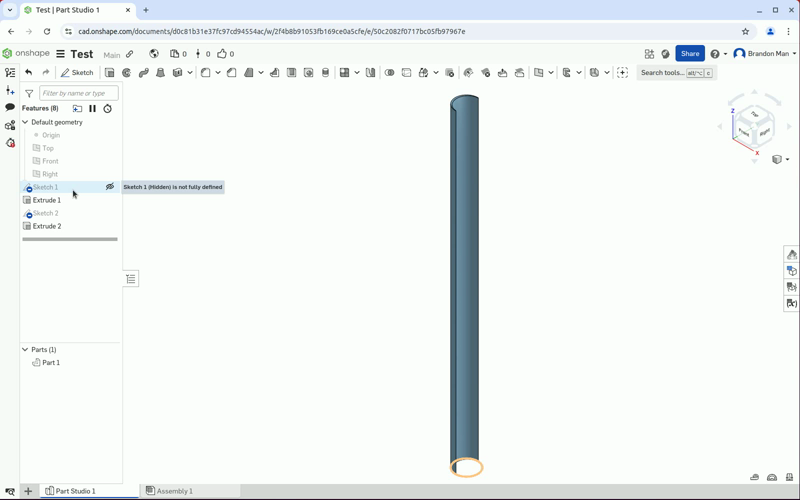
click(73, 189)